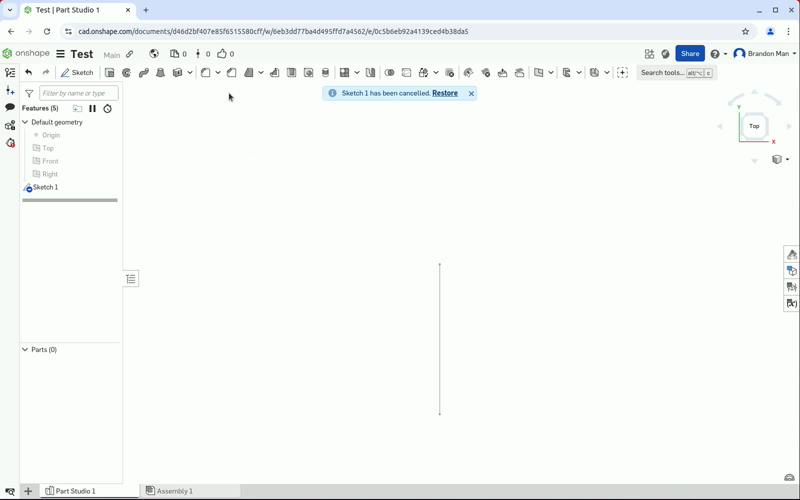
key(shift+h)
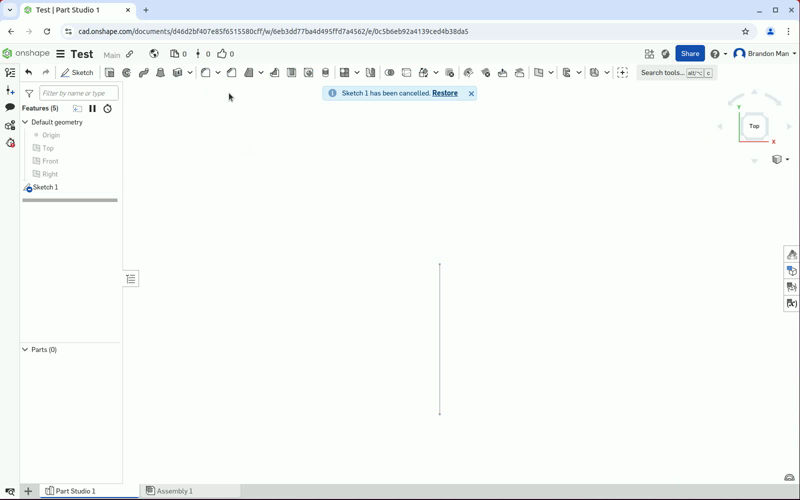
key(shift+s)
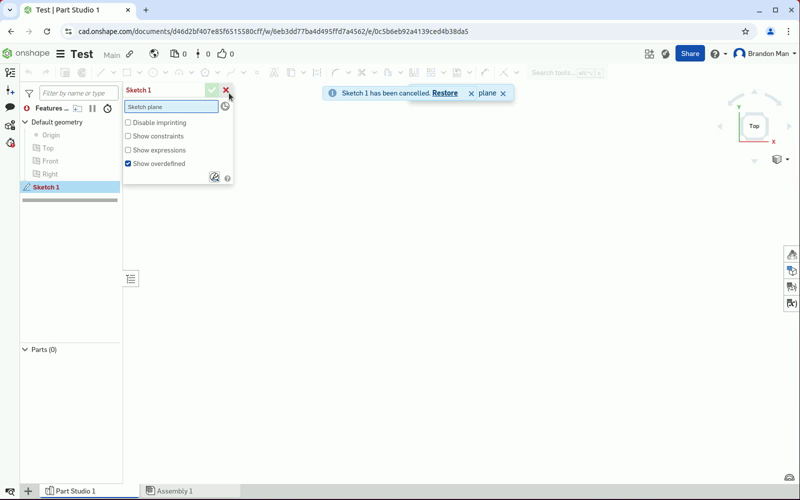
mouse_move(73, 150)
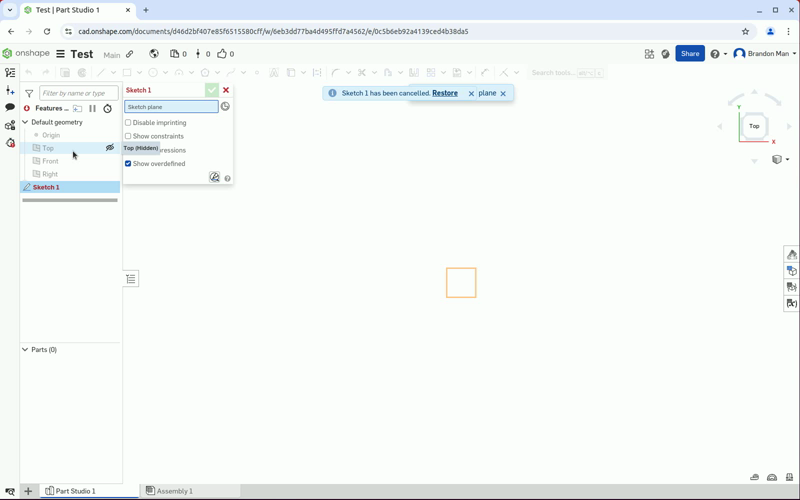
click(73, 150)
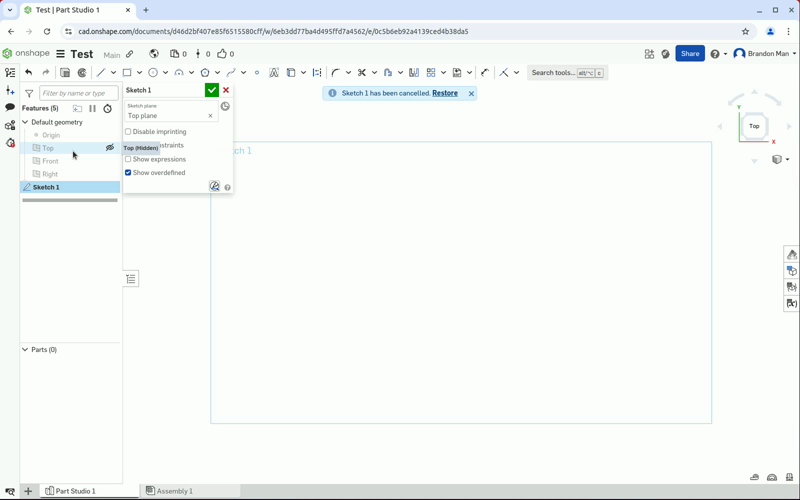
mouse_move(73, 352)
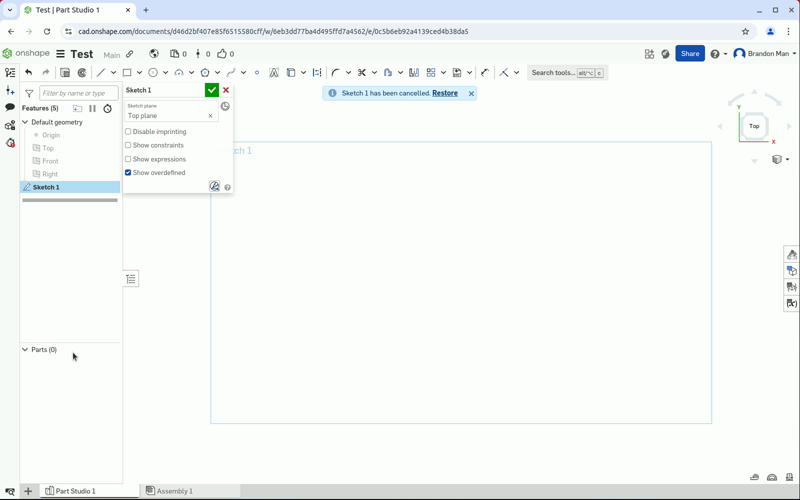
key(y)
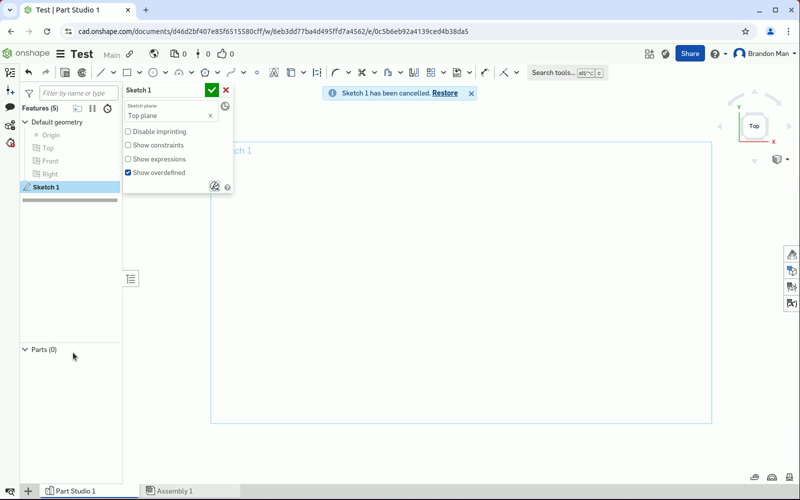
key(l)
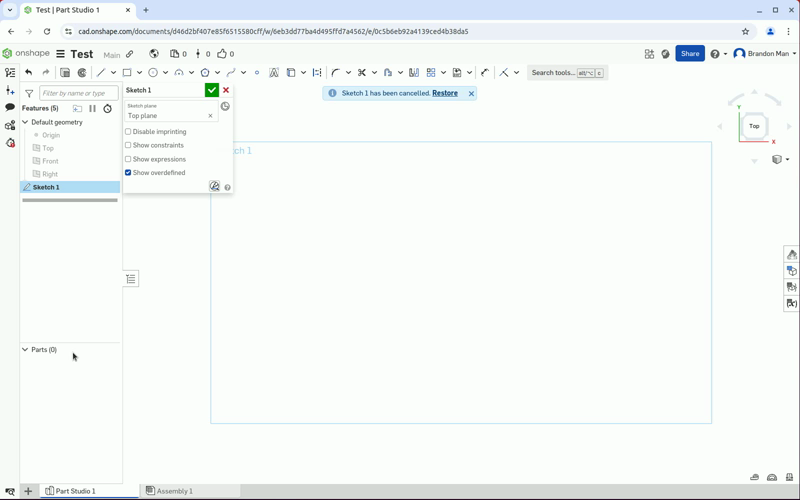
key_down(shift)
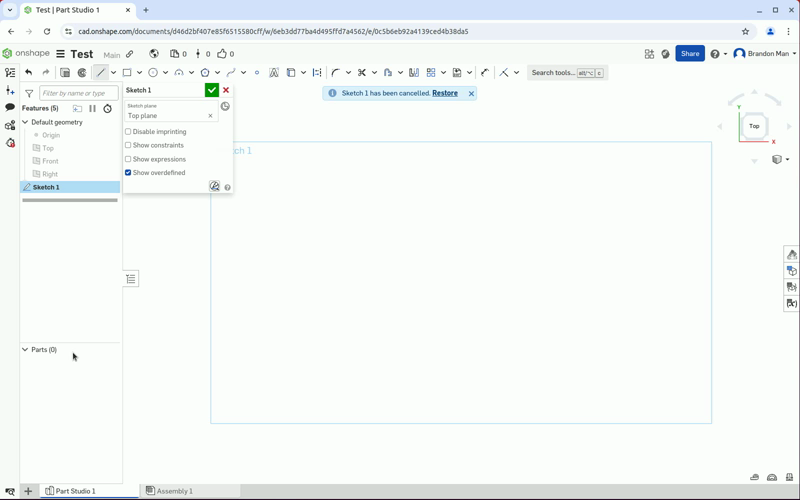
mouse_move(460, 282)
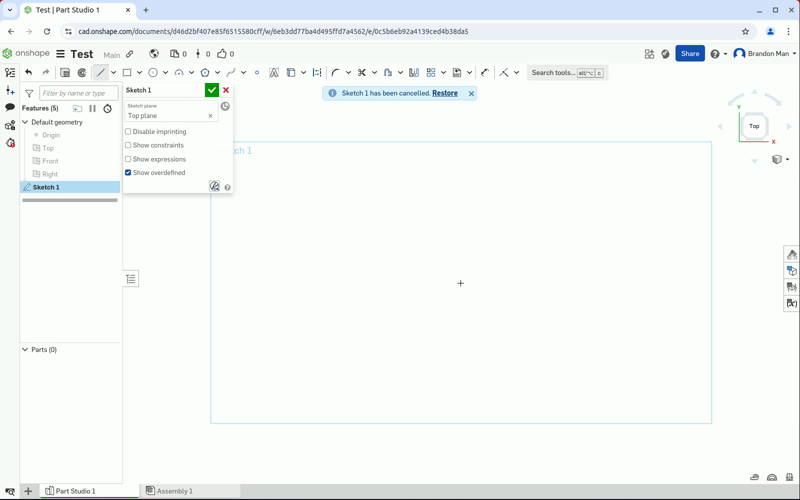
click(460, 282)
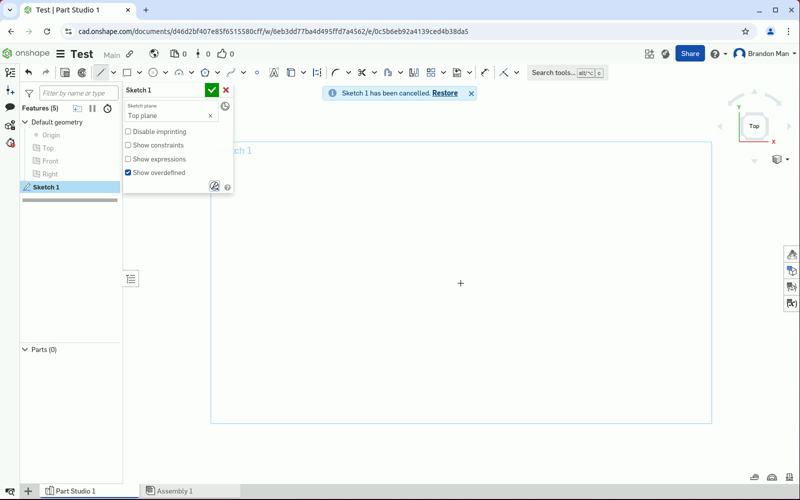
key_up(shift)
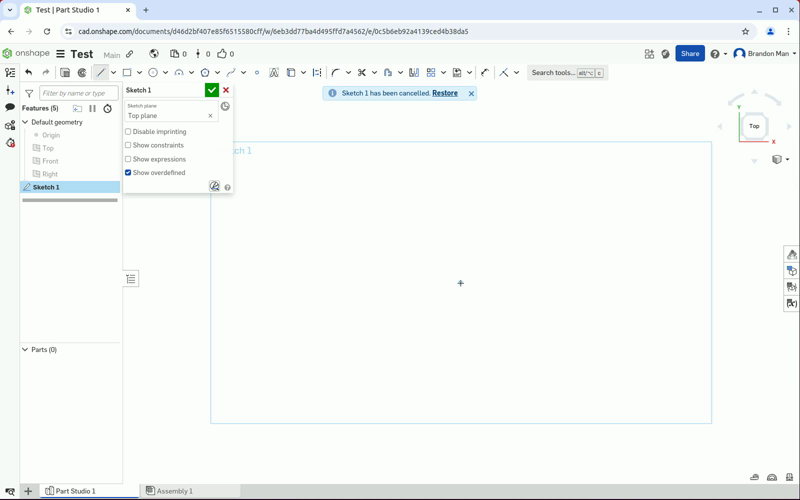
key_down(shift)
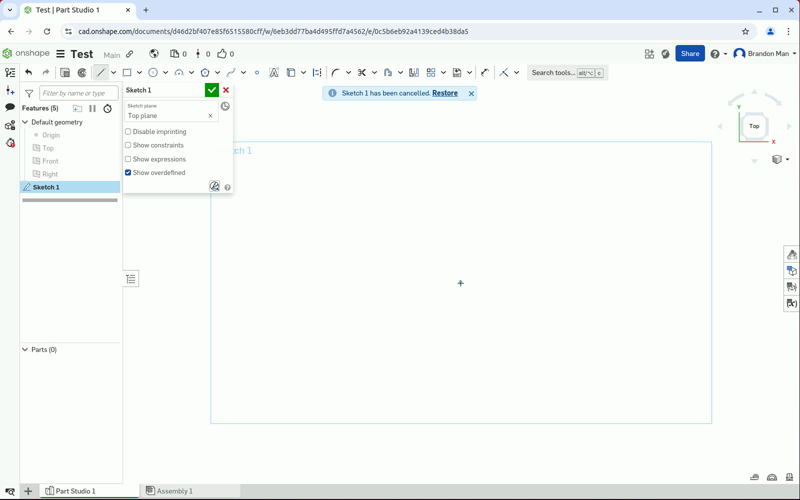
mouse_move(535, 282)
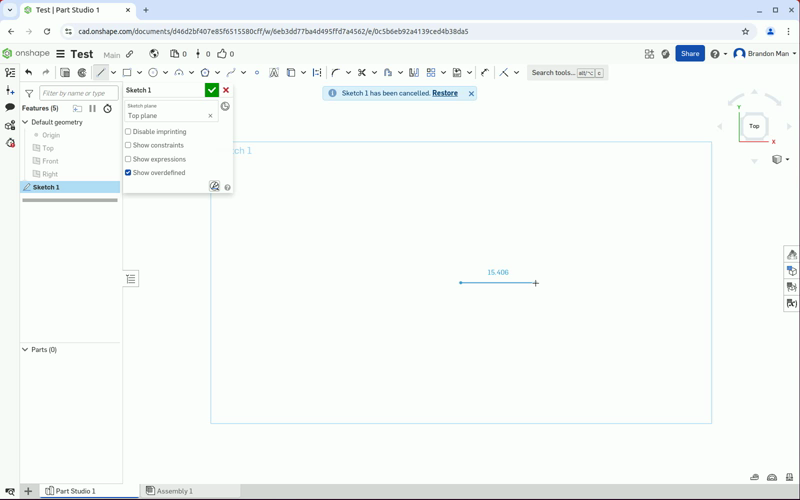
click(535, 282)
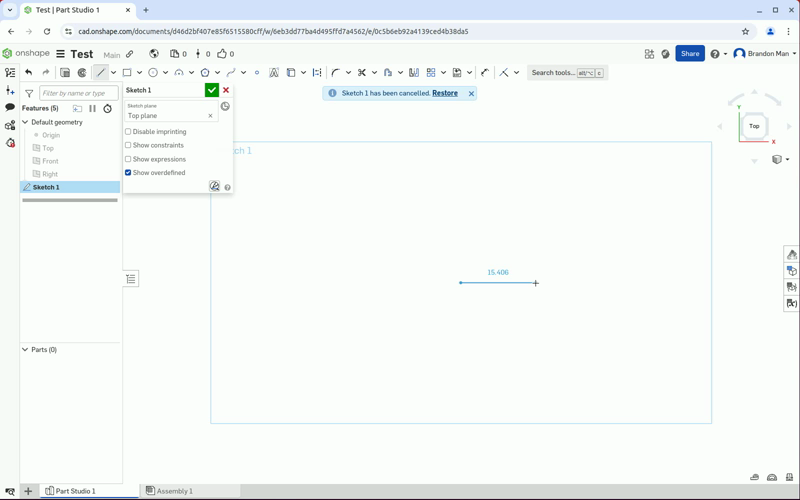
key_up(shift)
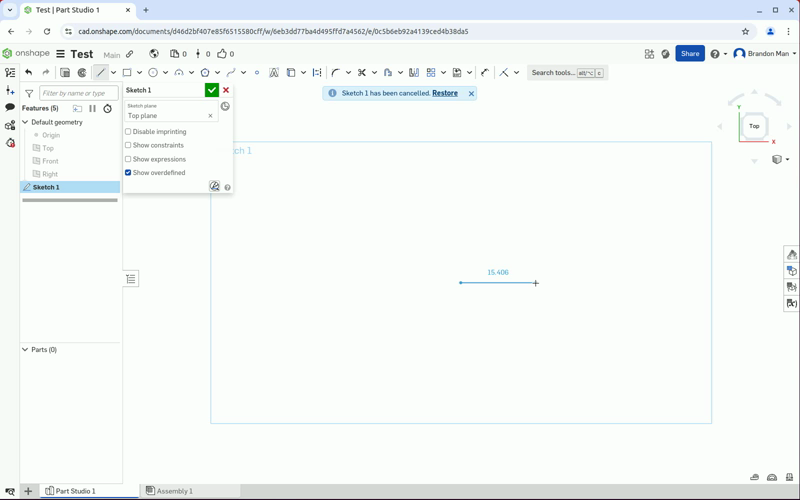
key_down(shift)
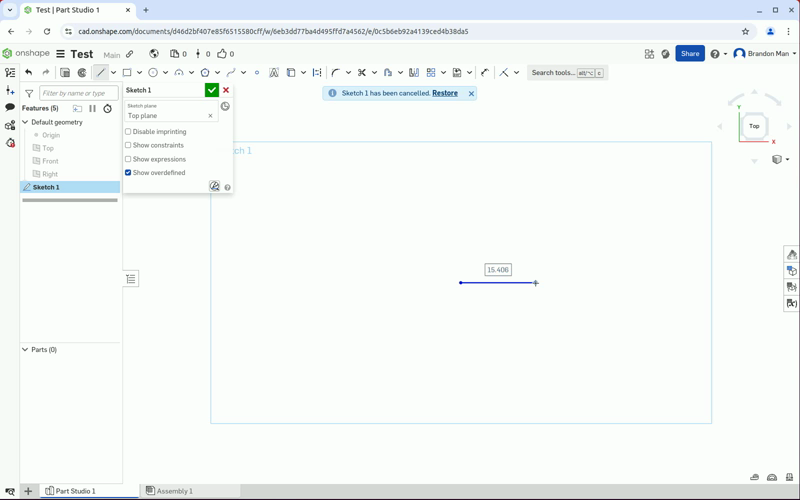
mouse_move(535, 170)
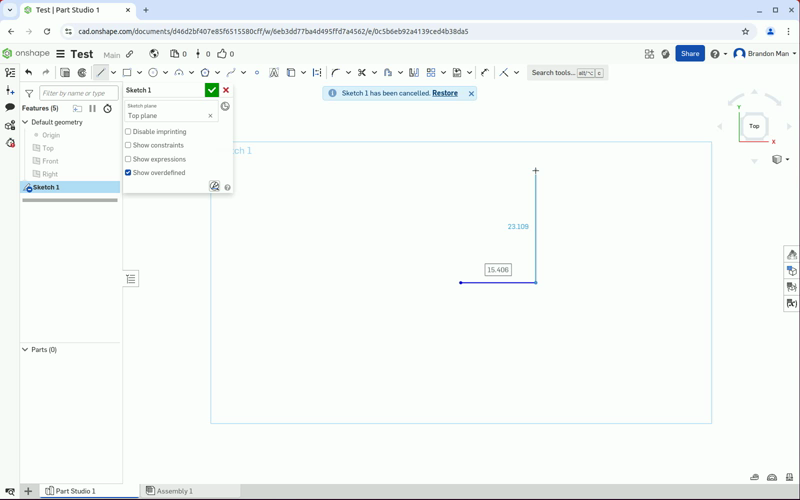
click(535, 170)
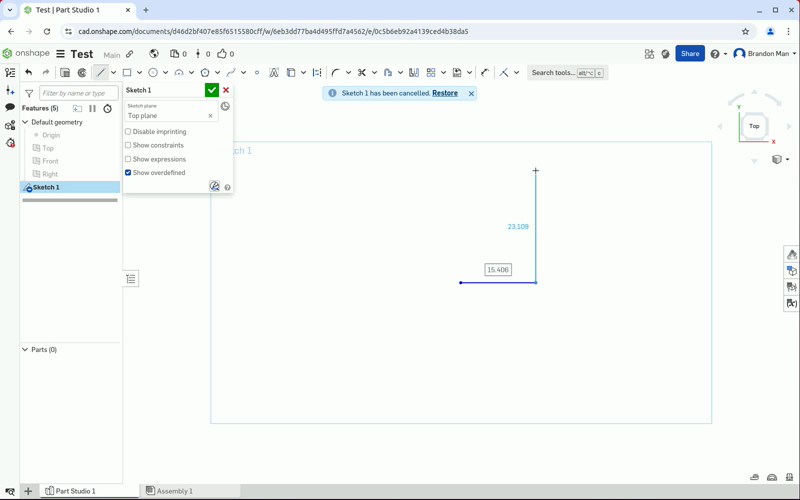
key_up(shift)
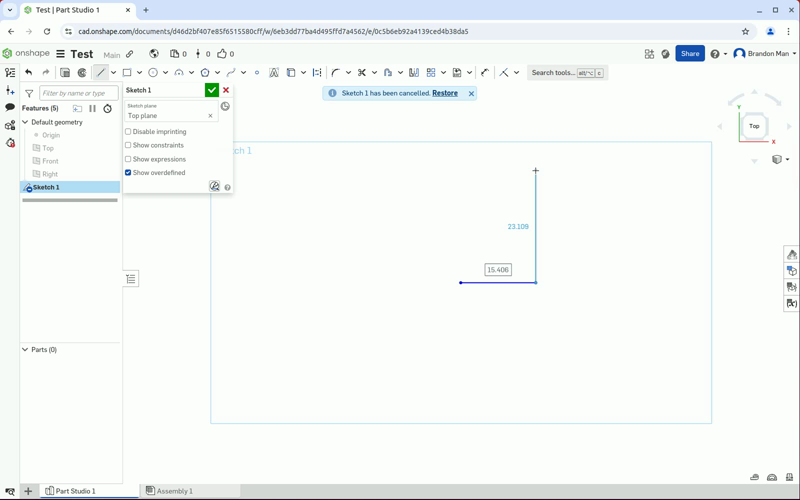
key_down(shift)
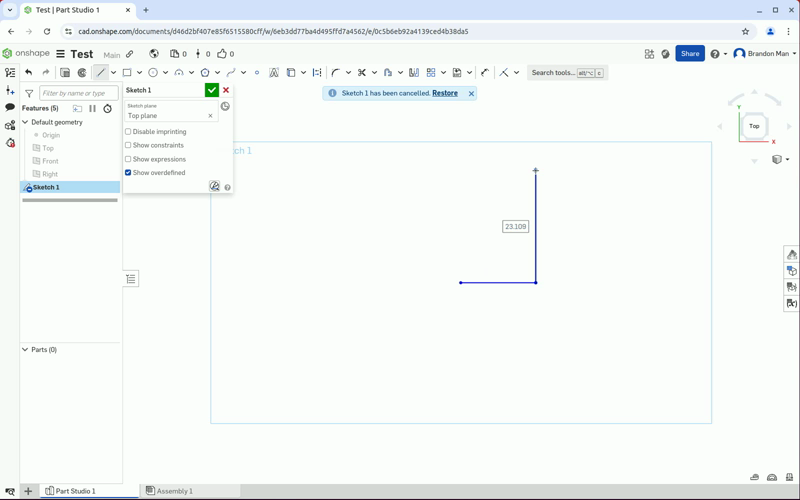
mouse_move(460, 170)
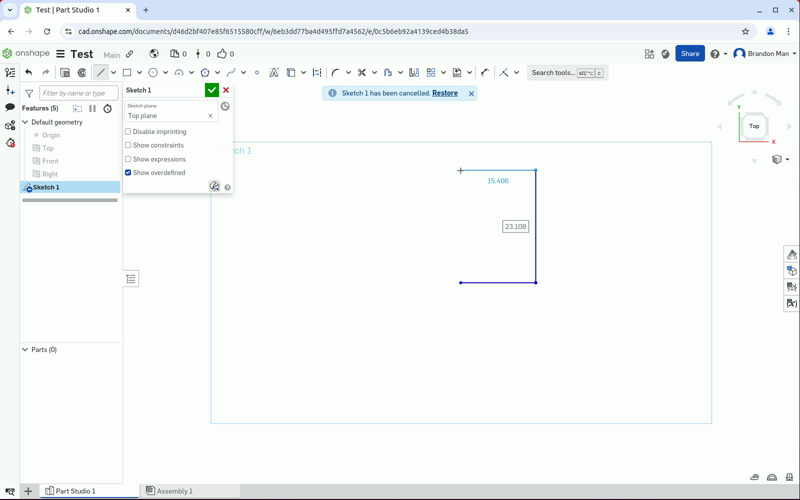
click(460, 170)
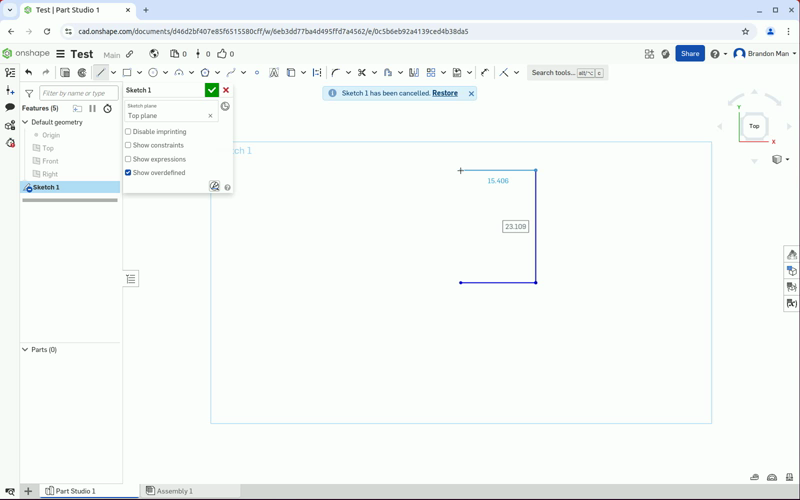
key_up(shift)
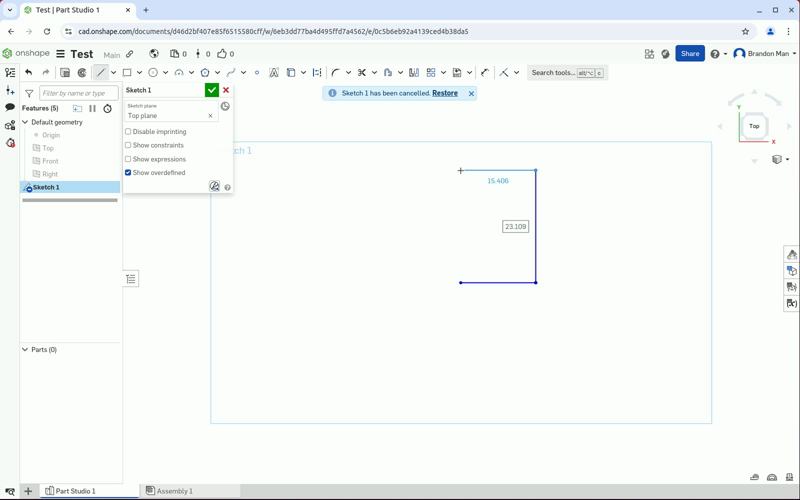
key_down(shift)
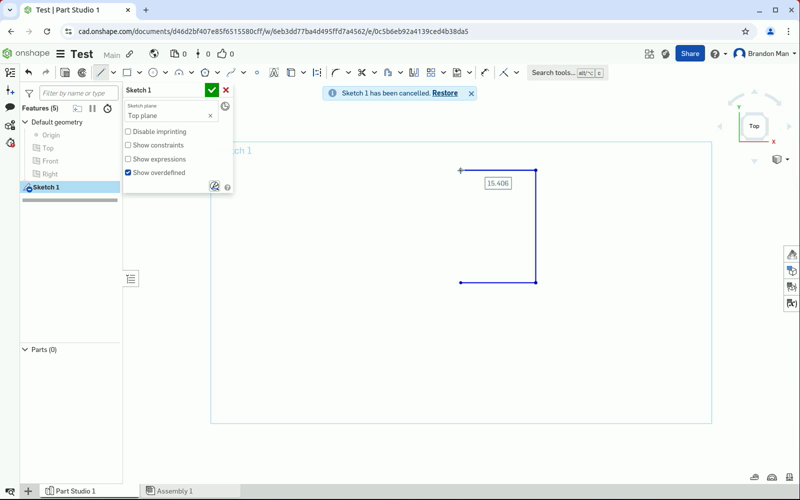
mouse_move(460, 282)
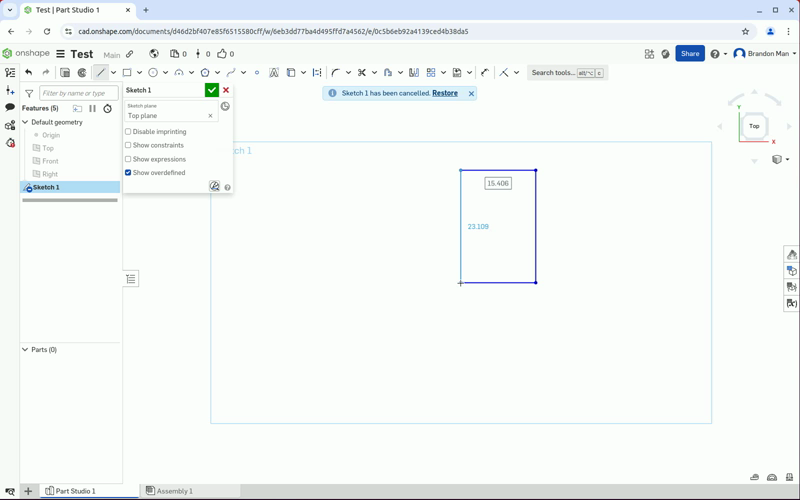
key_up(shift)
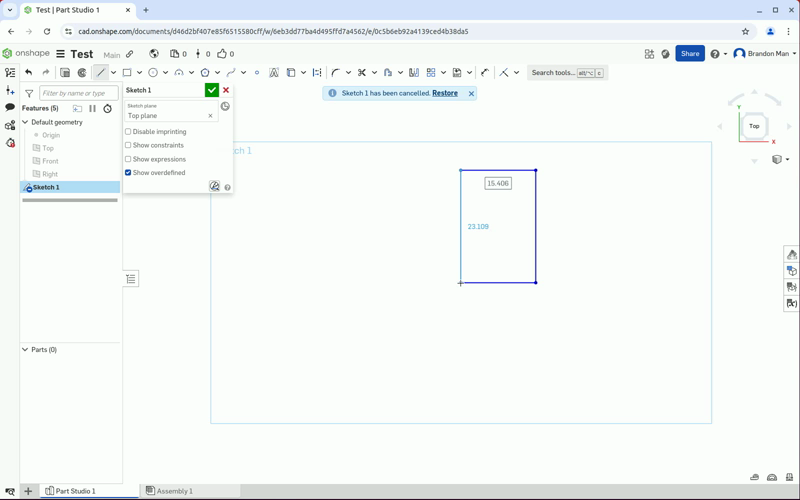
click(460, 282)
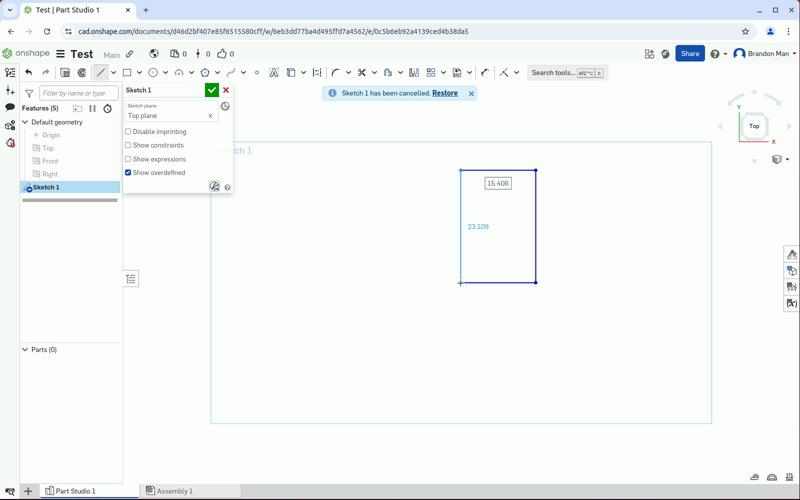
key(esc)
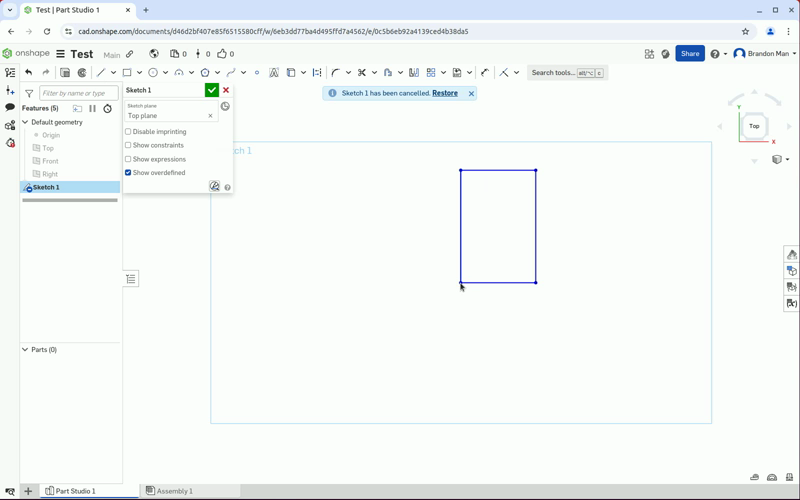
mouse_move(503, 276)
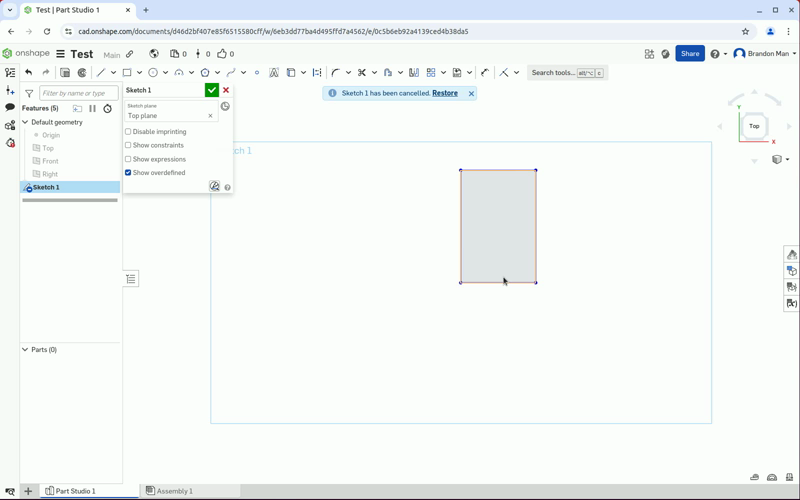
click(503, 276)
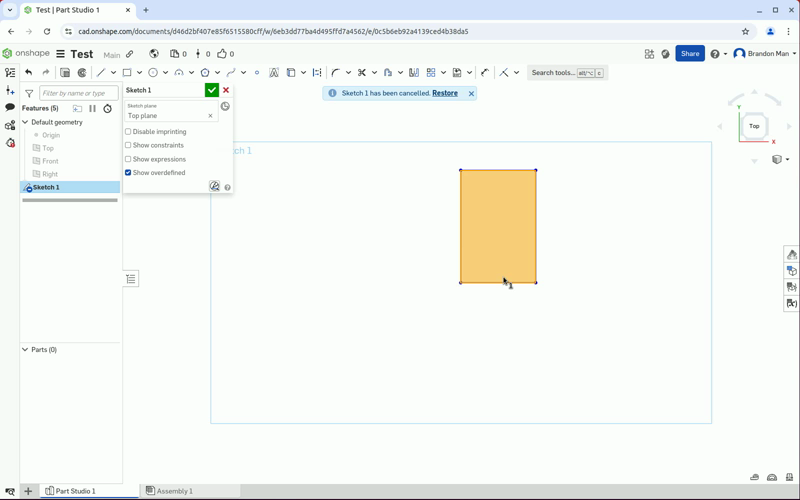
mouse_move(73, 352)
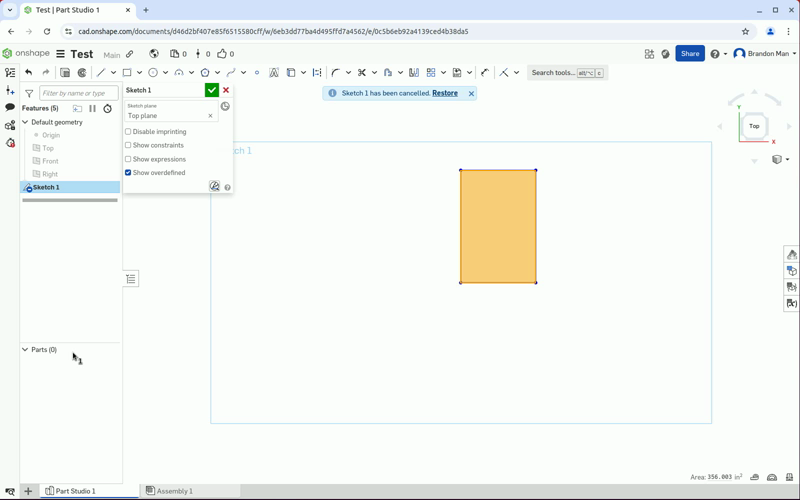
key(shift+y)
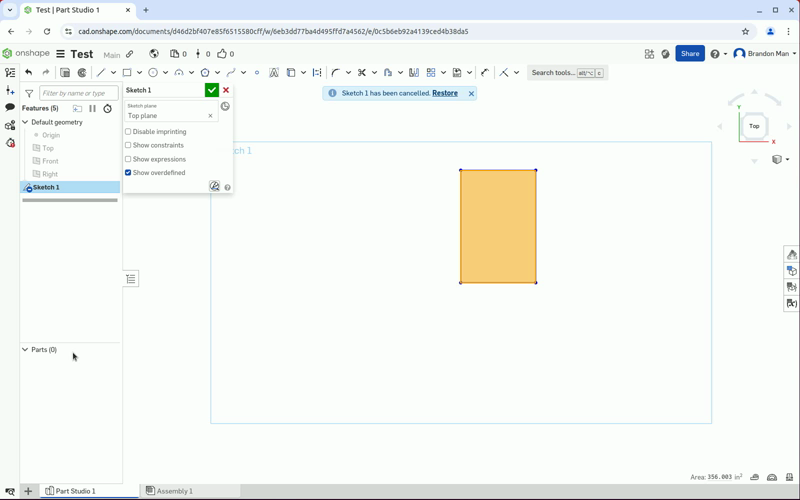
key(shift+e)
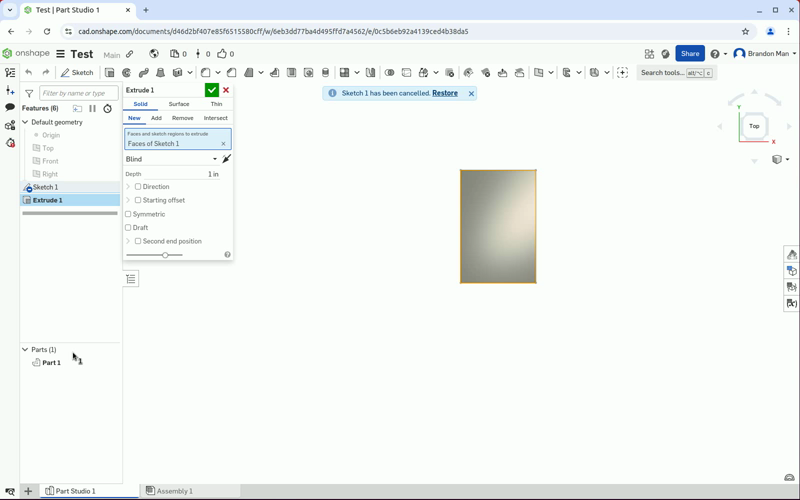
mouse_move(143, 106)
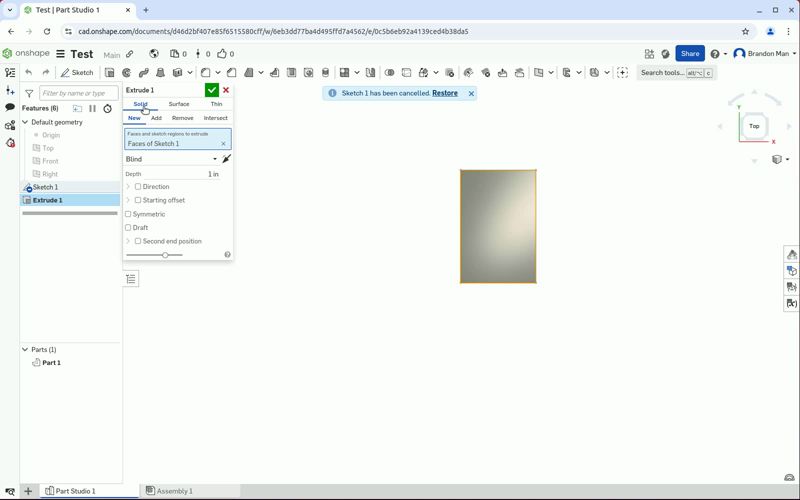
click(143, 106)
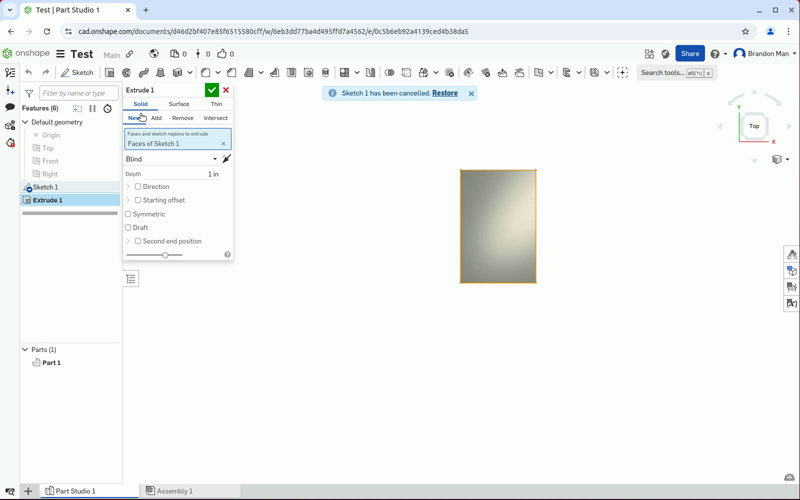
mouse_move(137, 120)
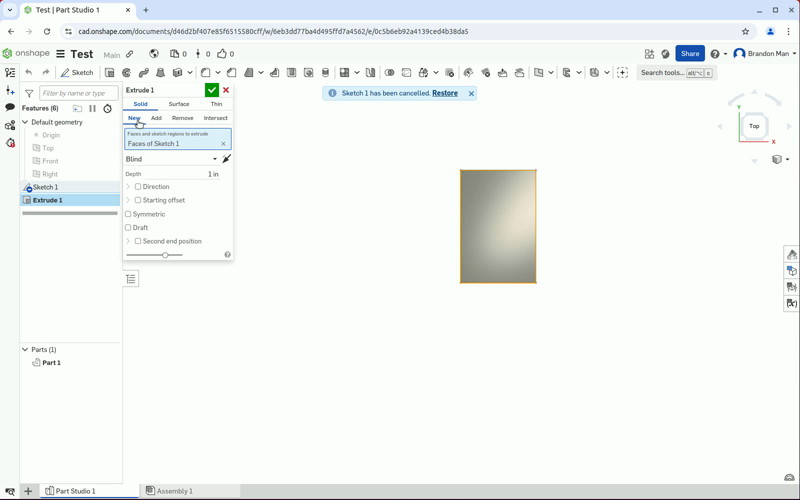
click(137, 120)
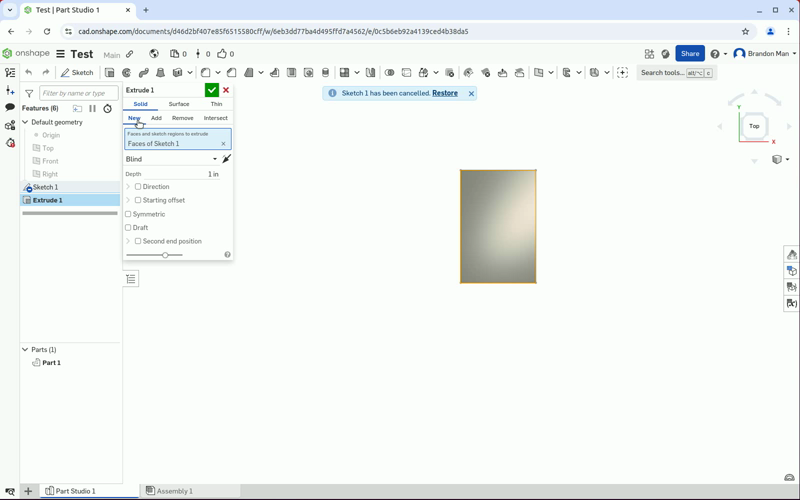
key(tab, 4)
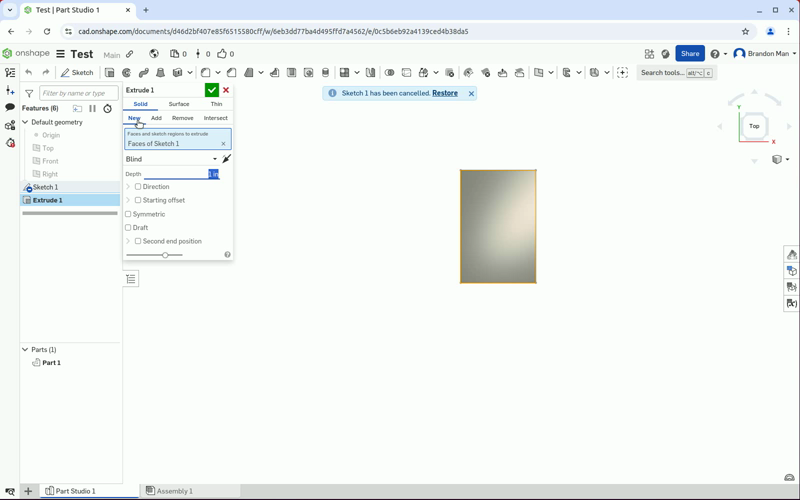
text(9.147)
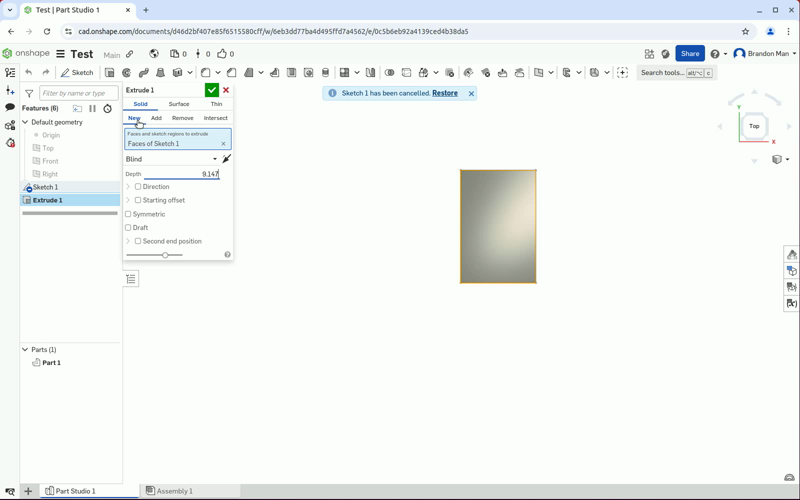
key(enter)
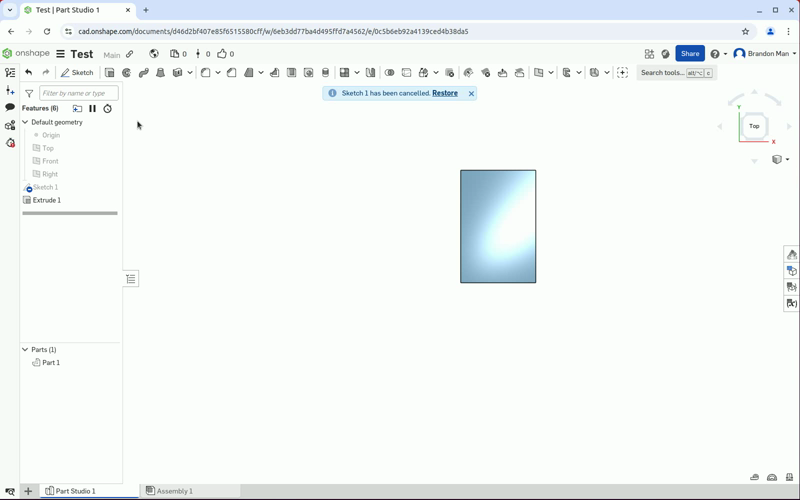
key(shift+h)
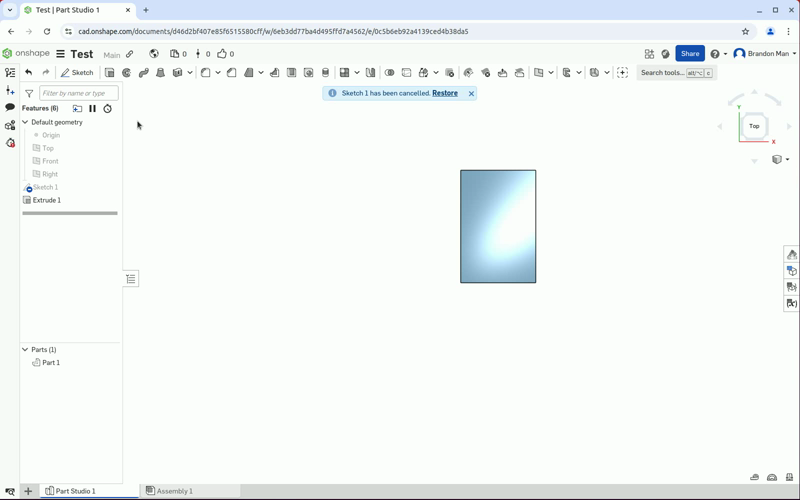
key(shift+h)
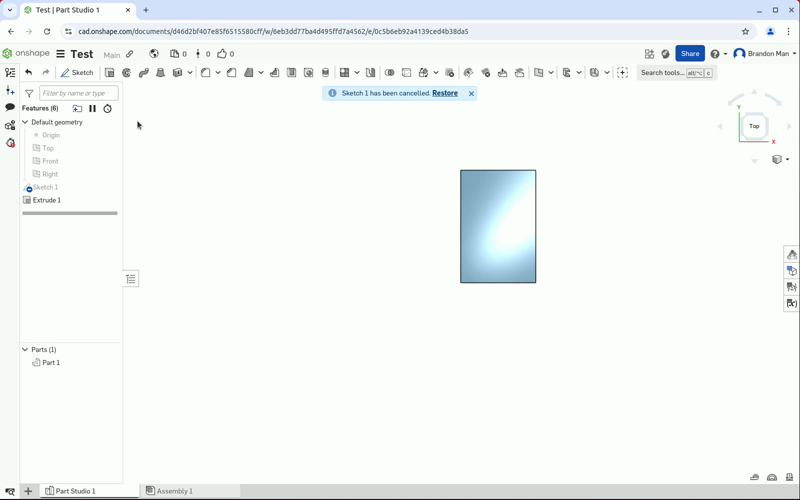
mouse_move(73, 189)
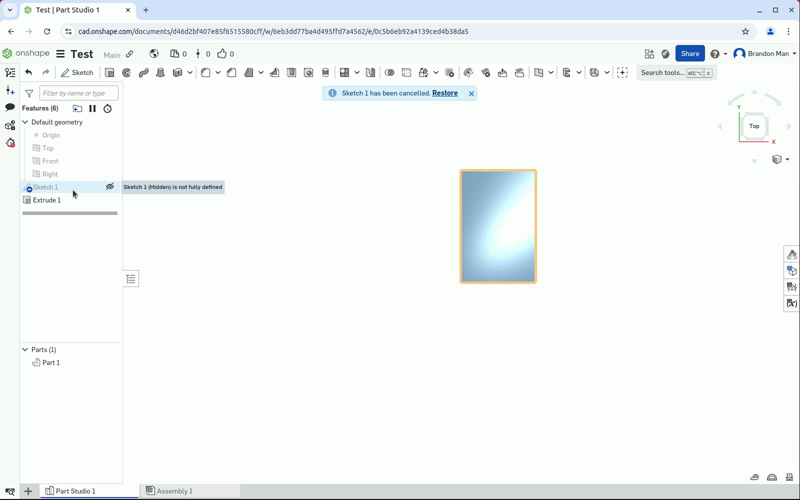
click(73, 189)
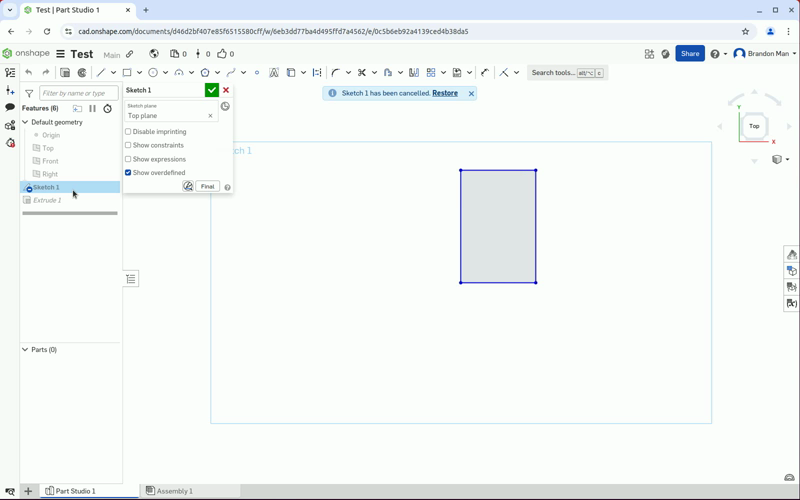
mouse_move(229, 92)
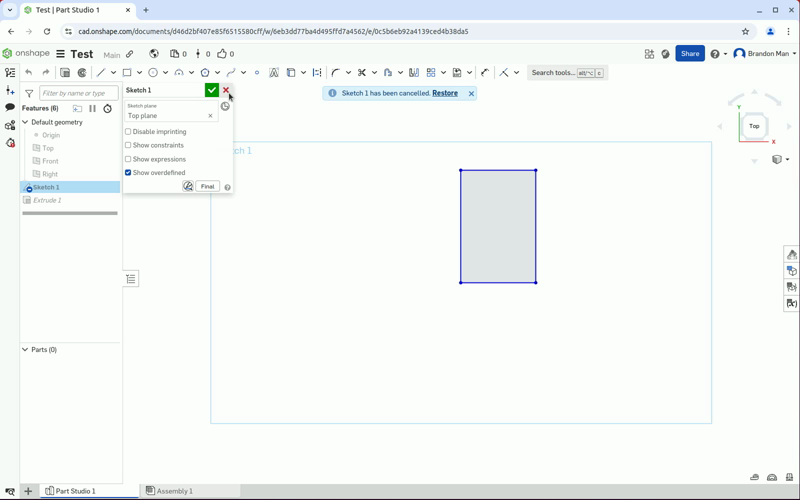
click(229, 92)
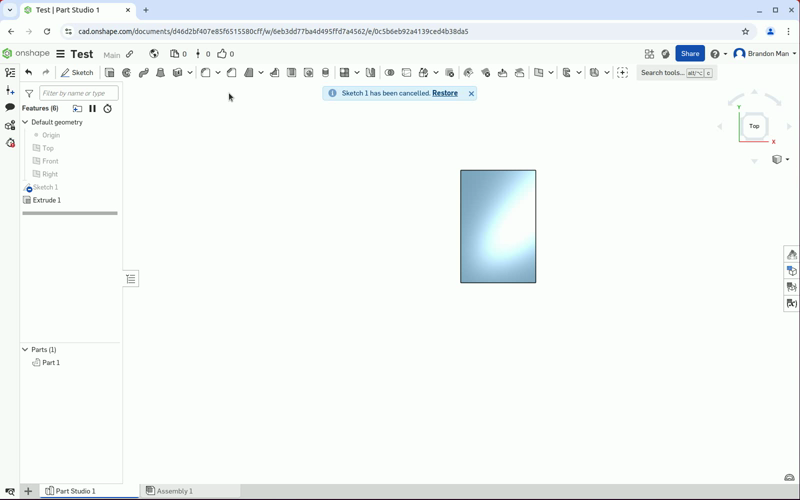
mouse_move(541, 75)
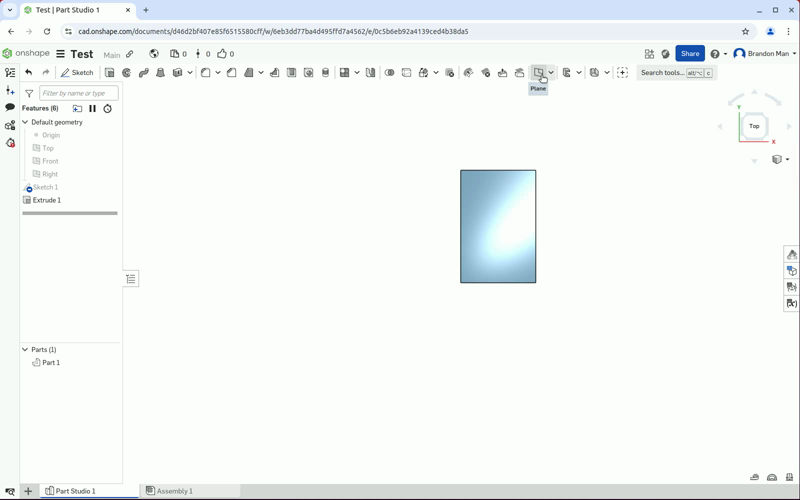
click(541, 75)
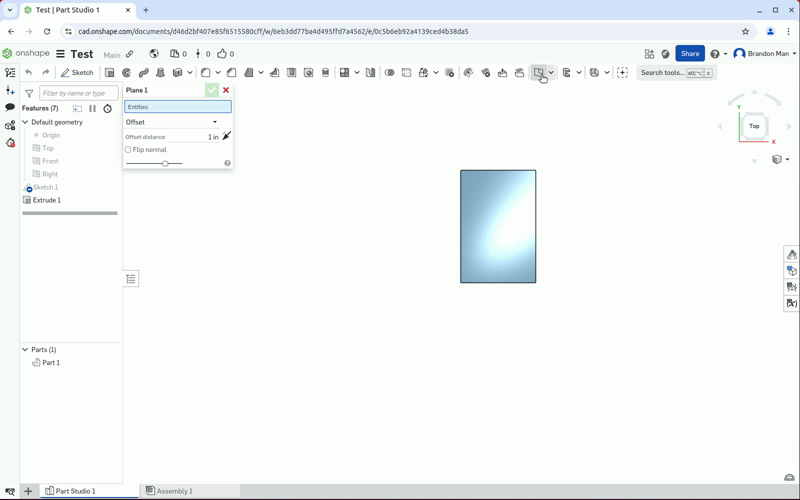
mouse_move(73, 150)
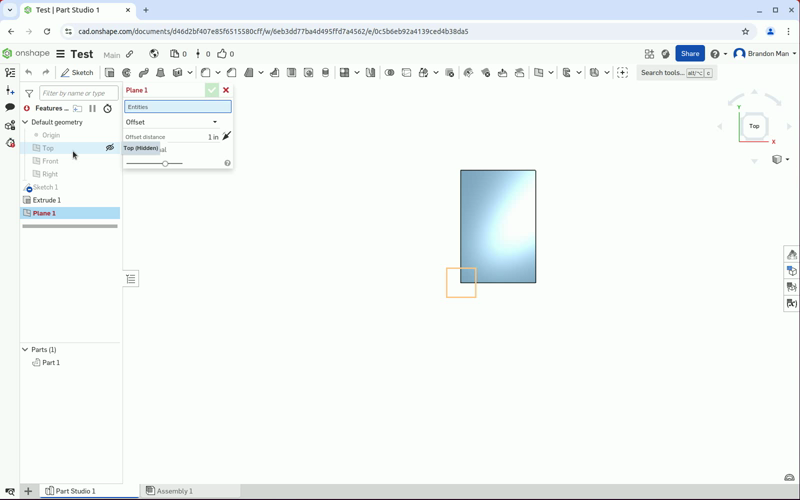
click(73, 150)
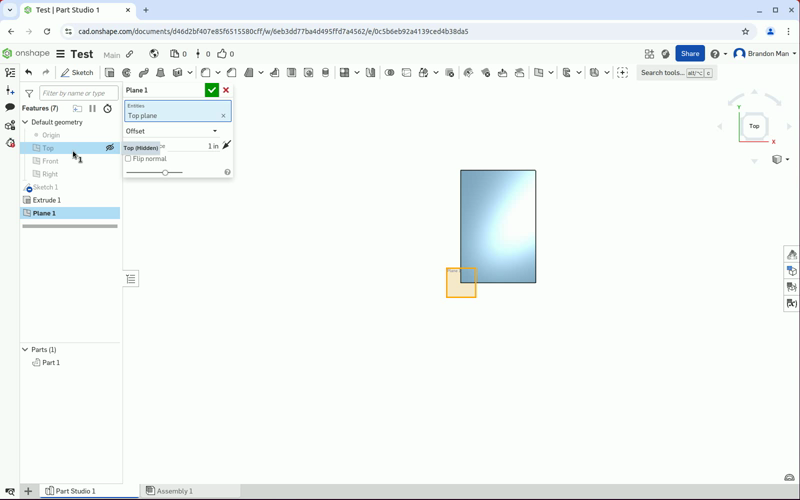
key(tab, 2)
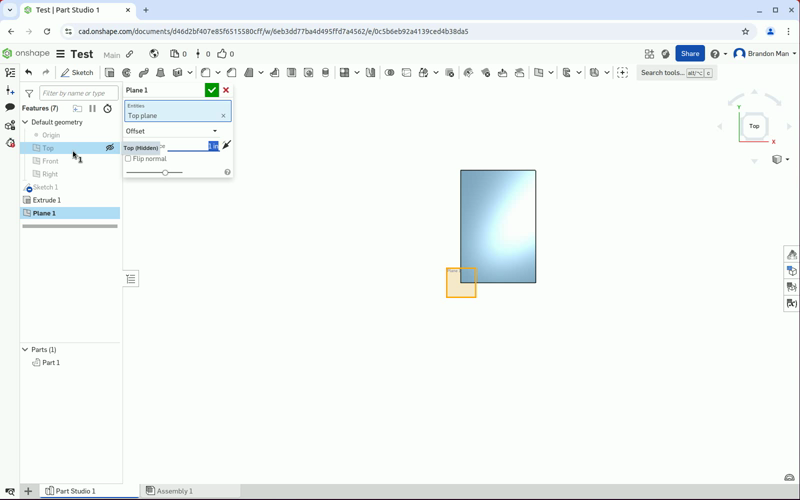
text(9.151)
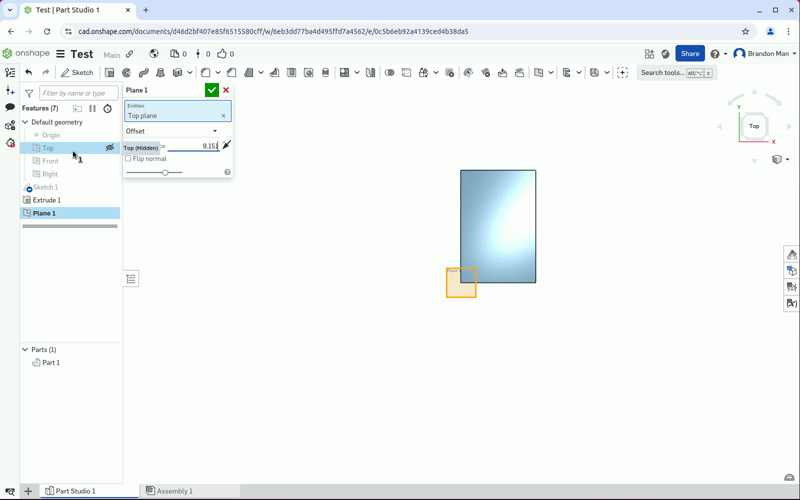
key(enter, 2)
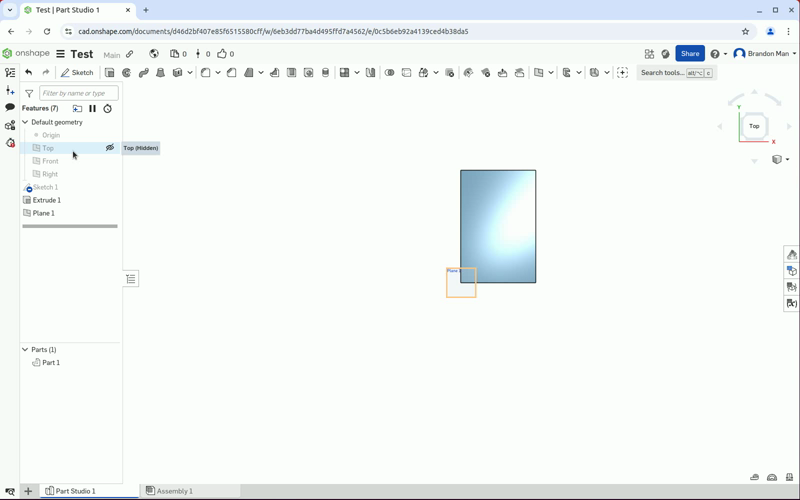
key(shift+s)
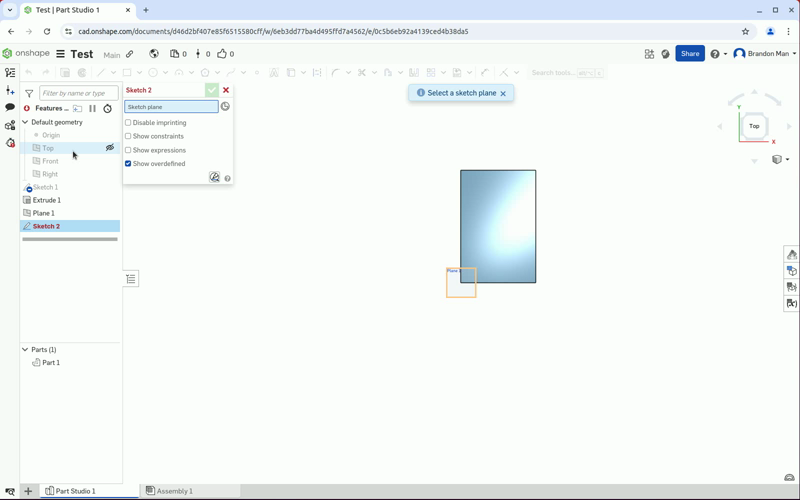
mouse_move(73, 215)
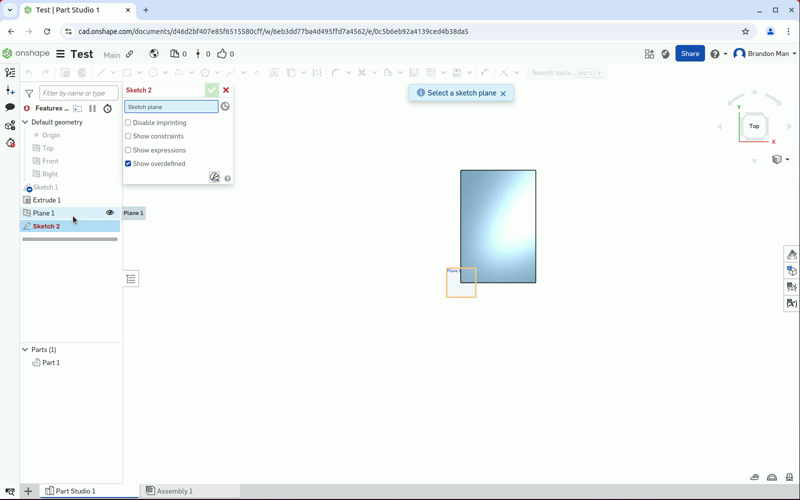
click(73, 215)
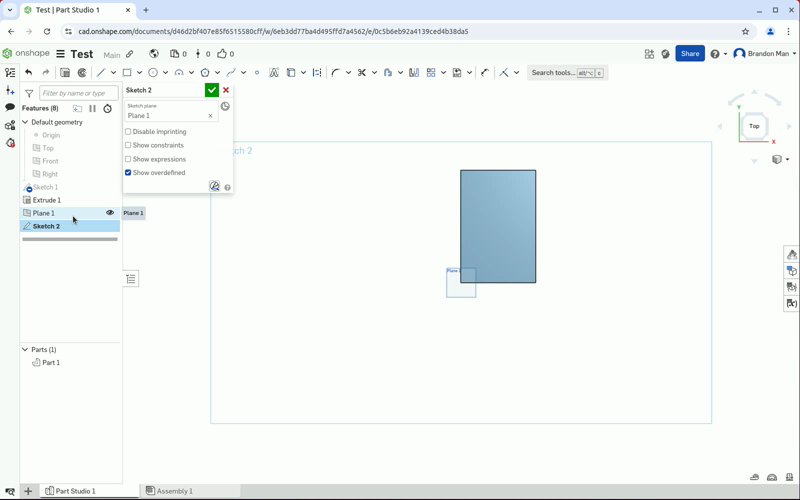
mouse_move(73, 352)
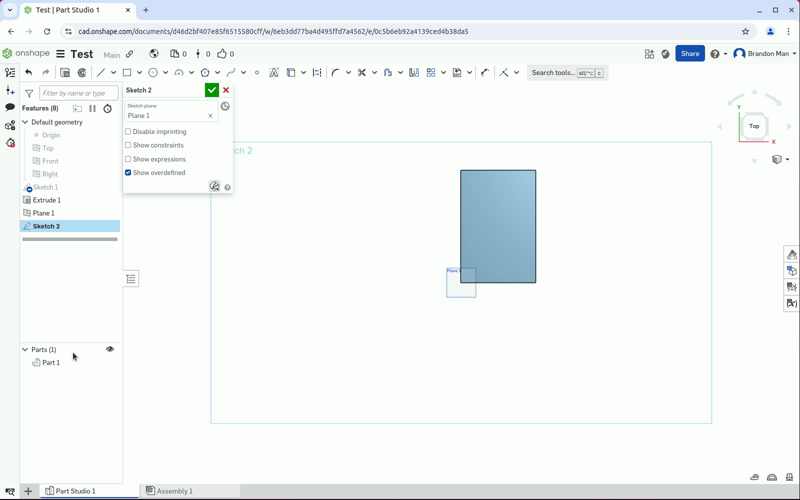
key(y)
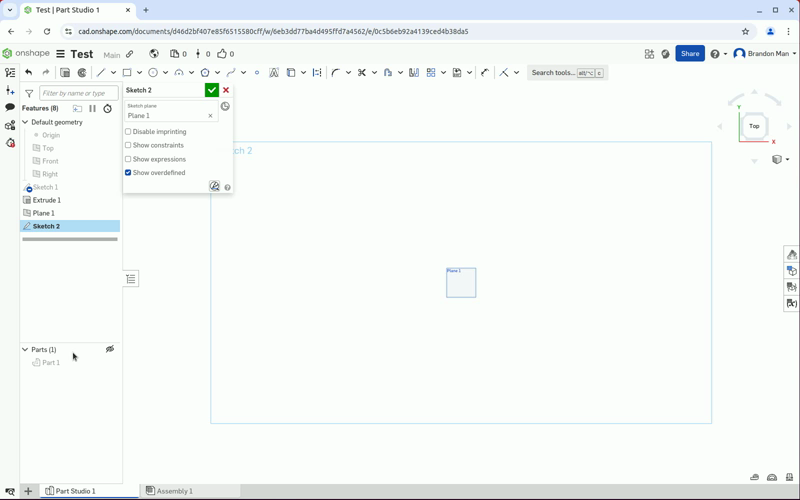
key(l)
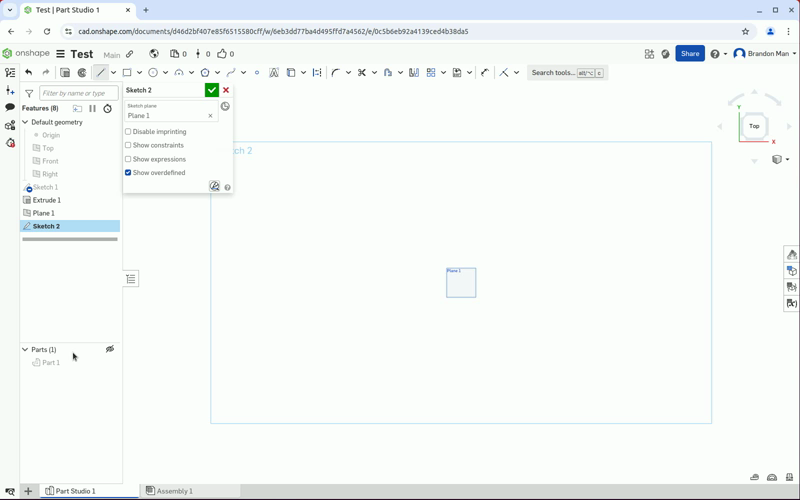
key_down(shift)
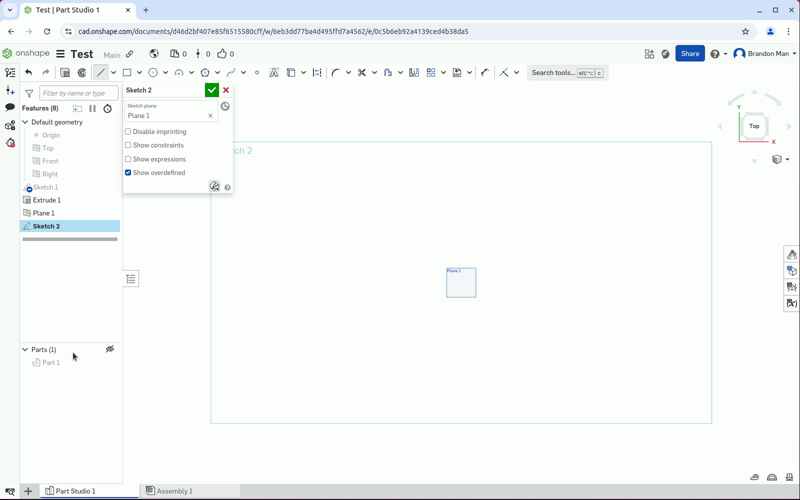
mouse_move(460, 282)
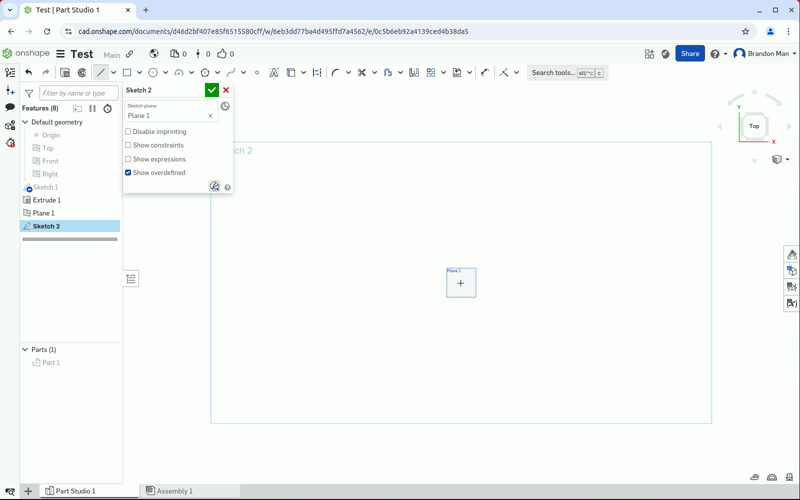
click(460, 282)
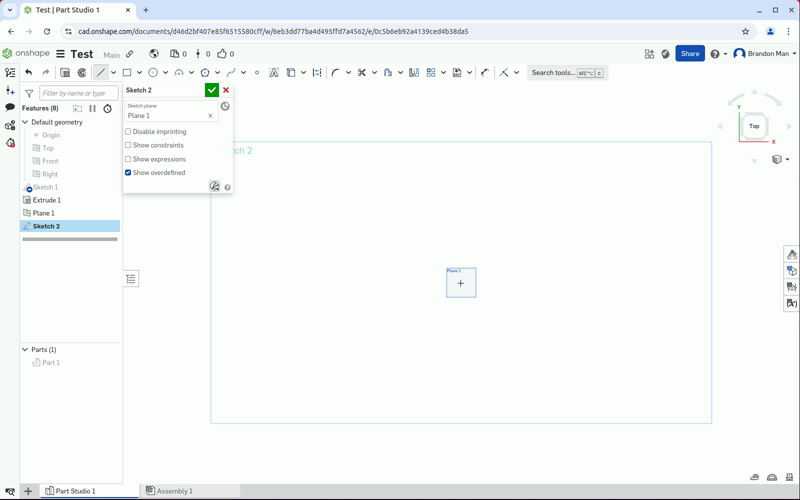
key_up(shift)
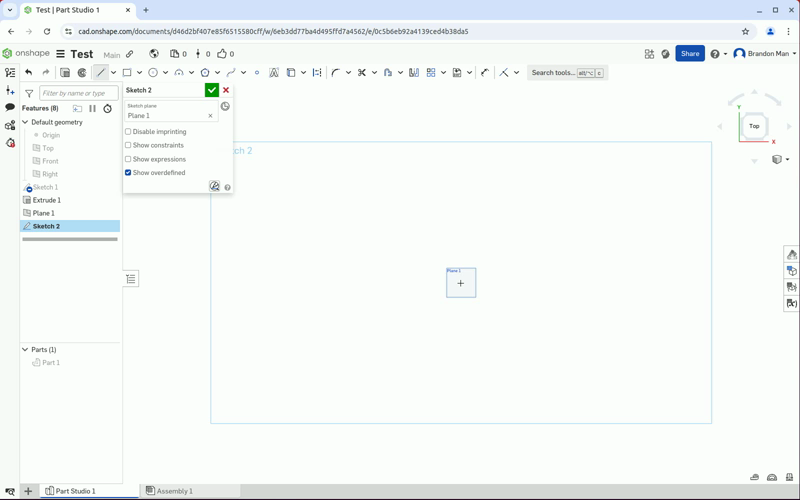
key_down(shift)
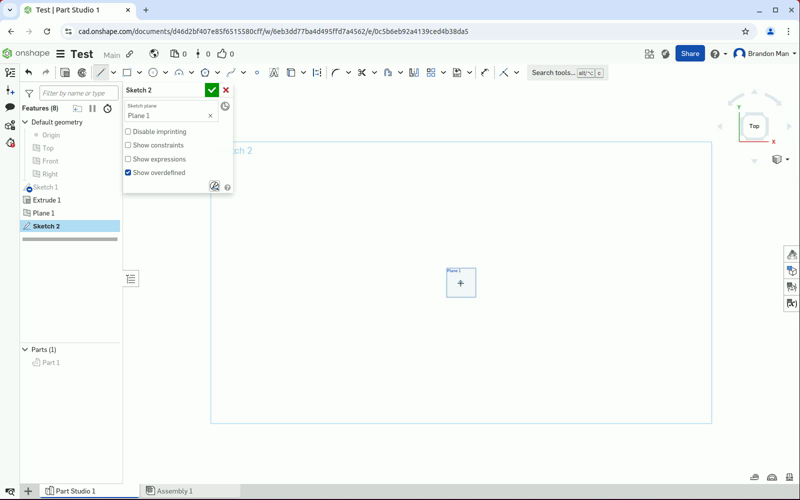
mouse_move(490, 282)
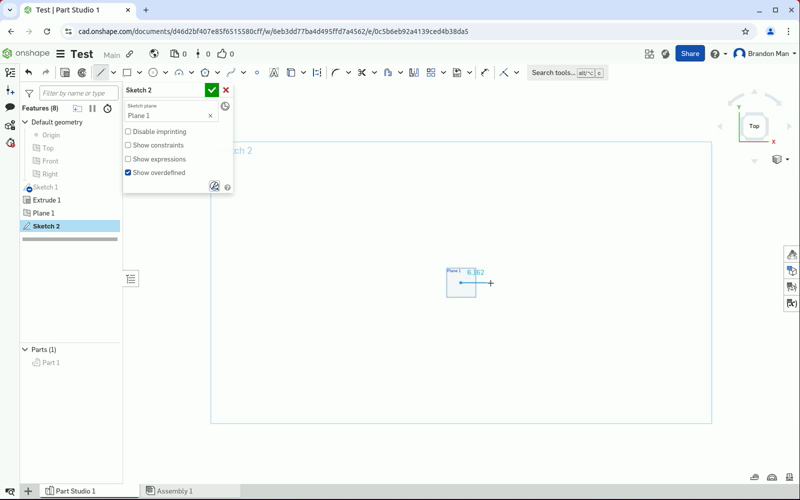
mouse_move(483, 282)
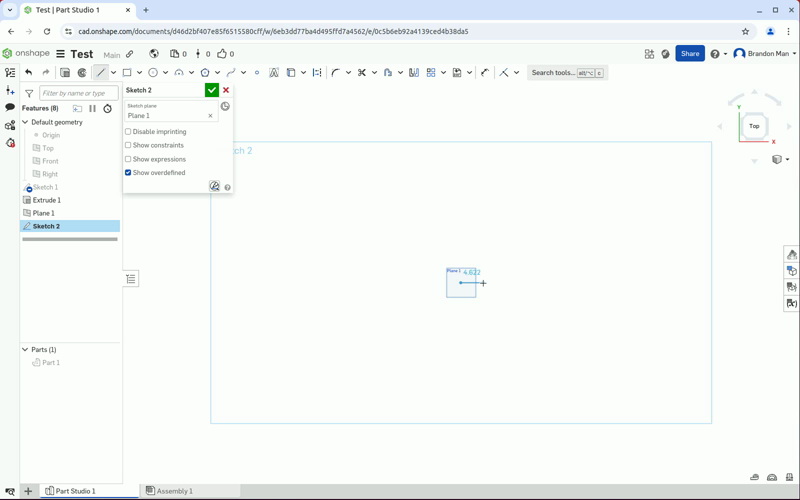
click(483, 282)
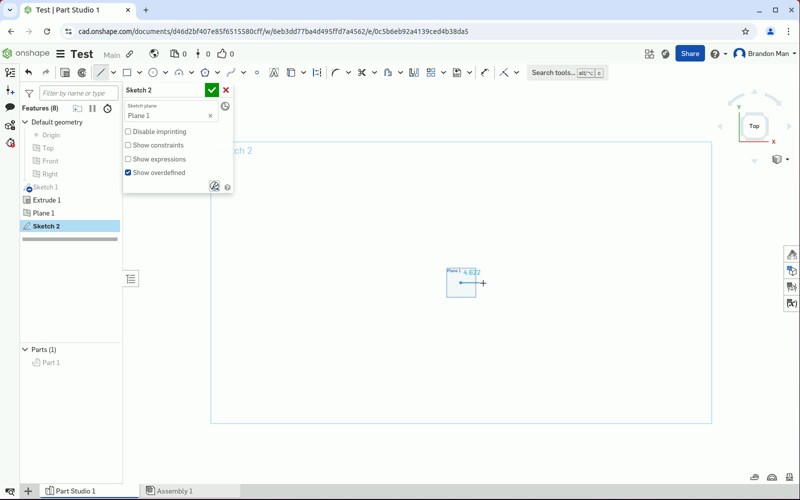
key_up(shift)
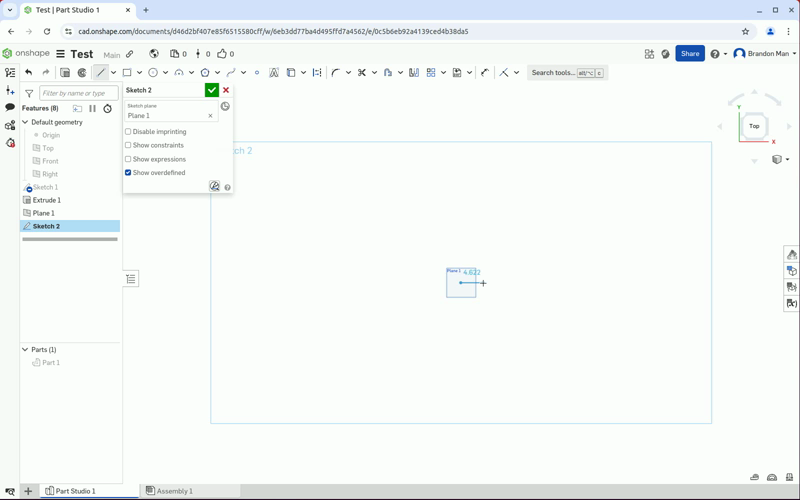
key_down(shift)
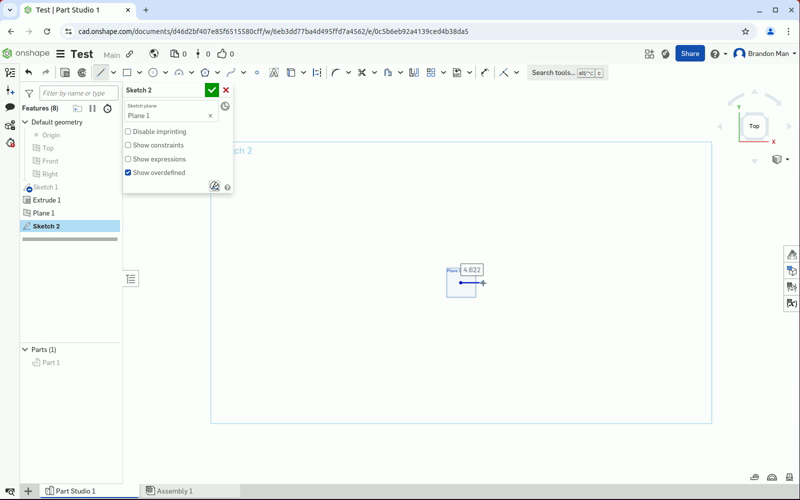
mouse_move(483, 170)
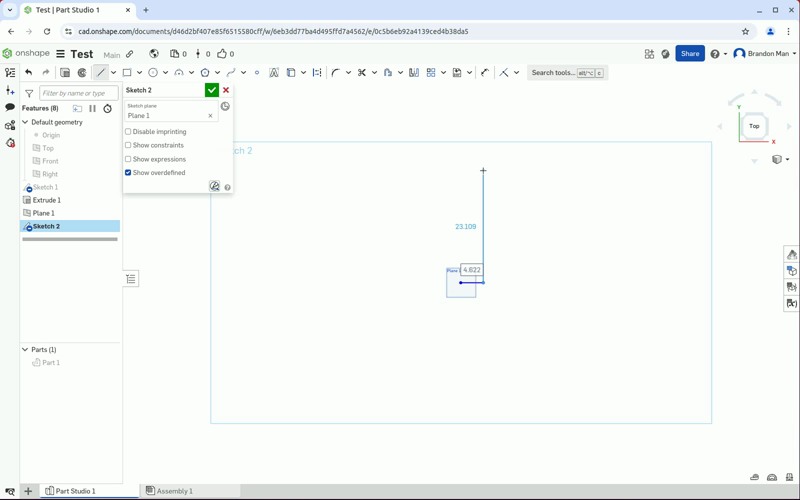
click(483, 170)
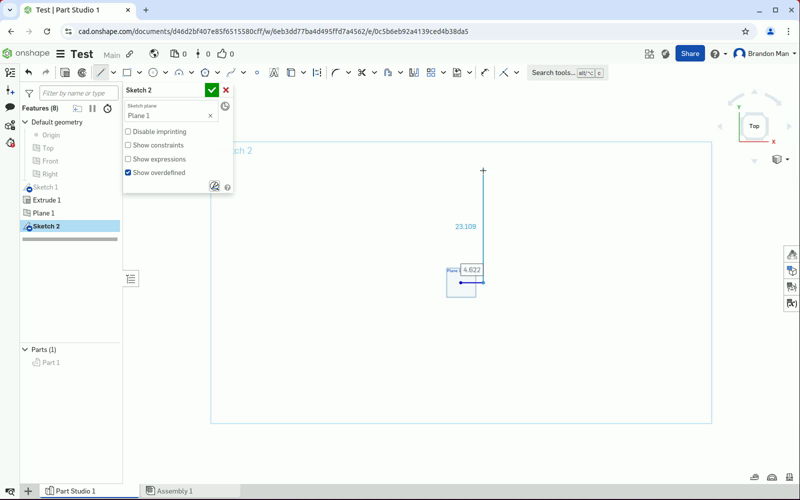
key_up(shift)
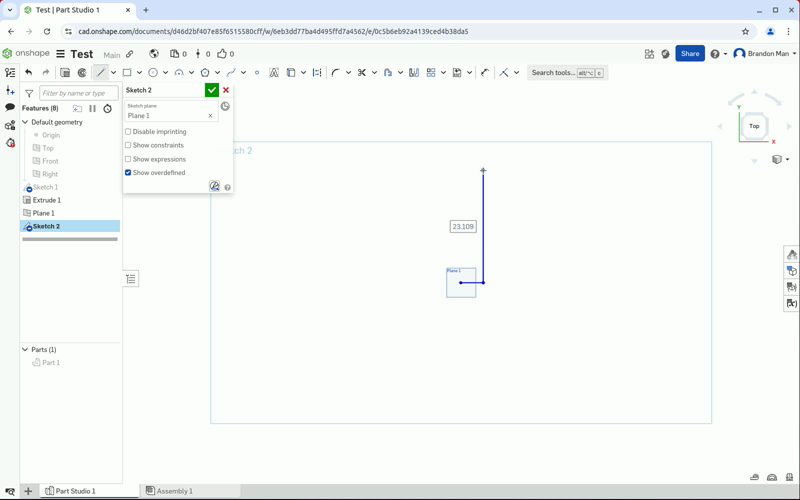
key_down(shift)
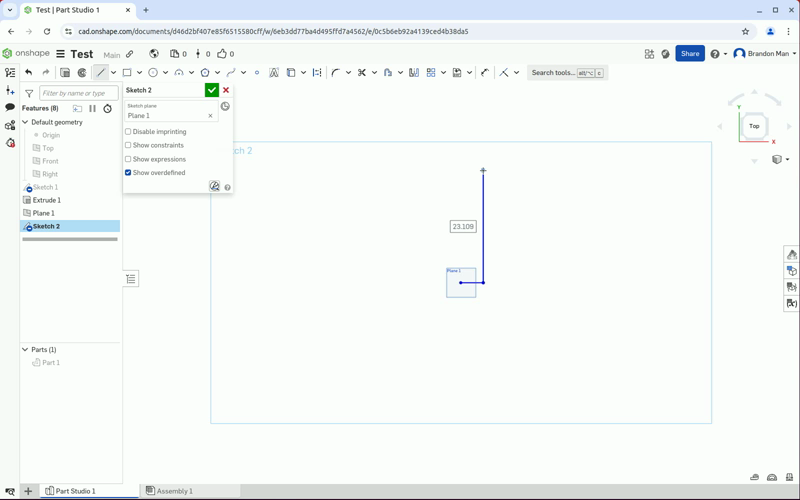
mouse_move(513, 170)
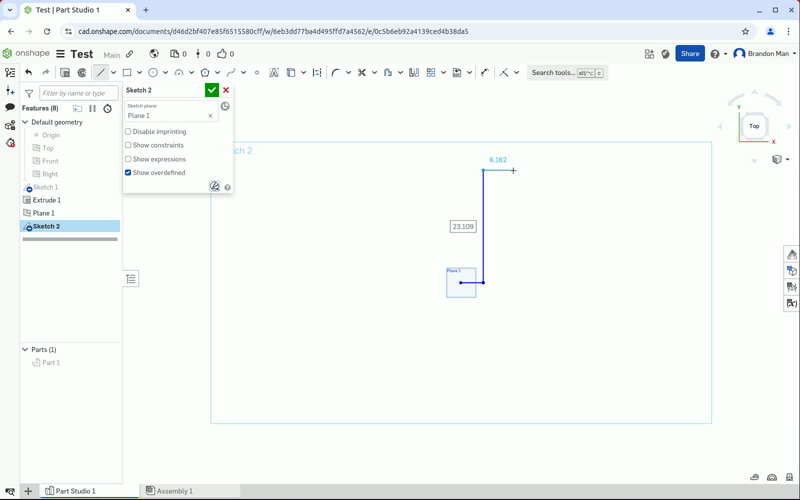
mouse_move(460, 170)
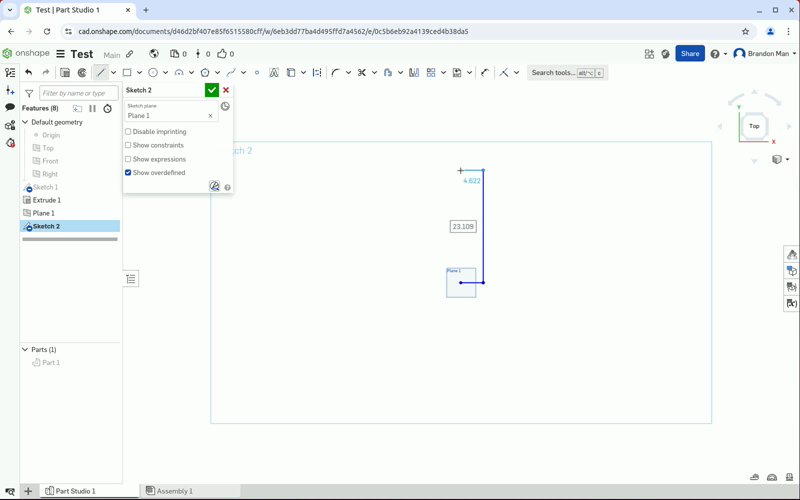
click(460, 170)
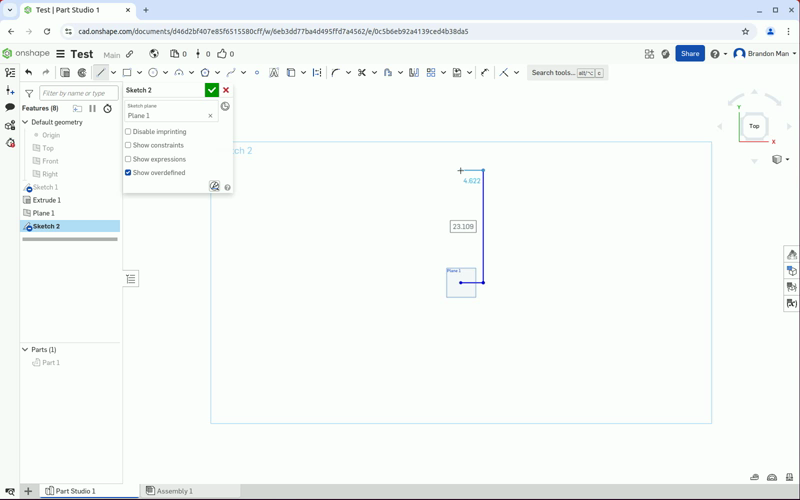
key_up(shift)
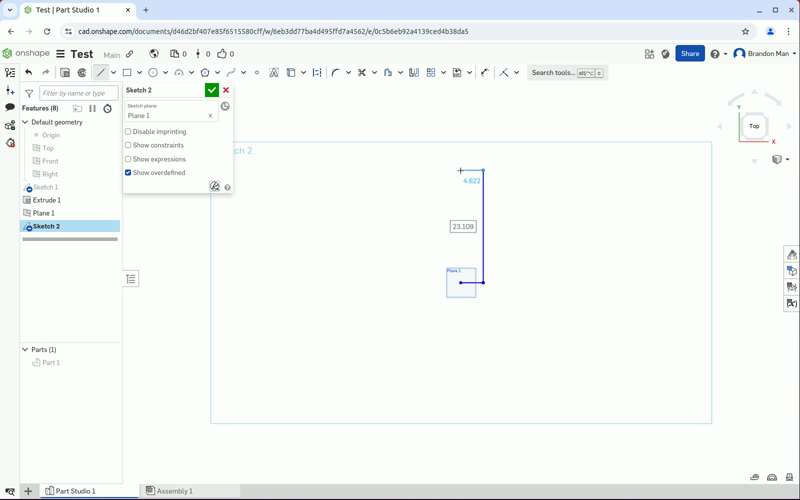
key_down(shift)
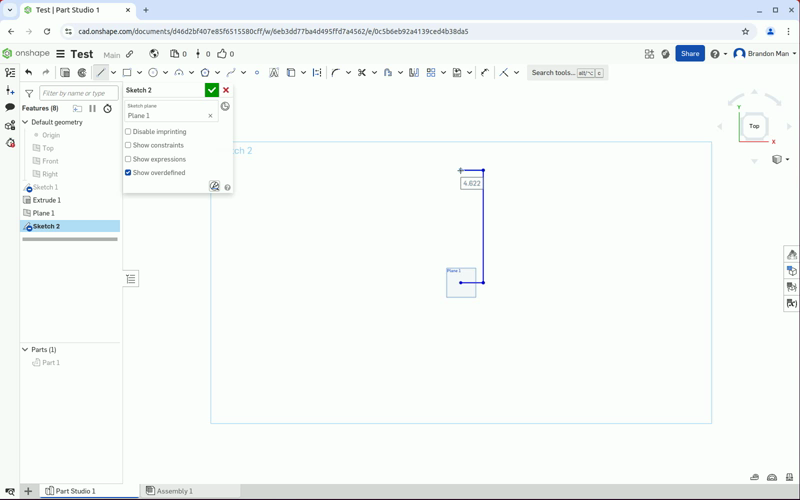
mouse_move(460, 282)
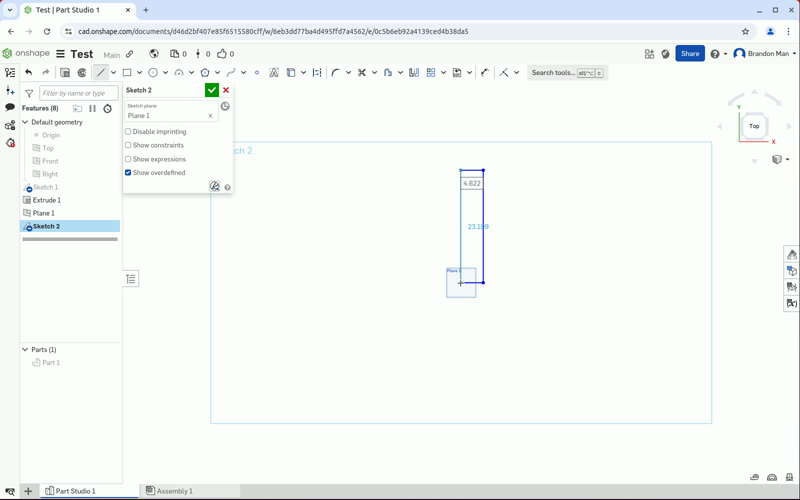
key_up(shift)
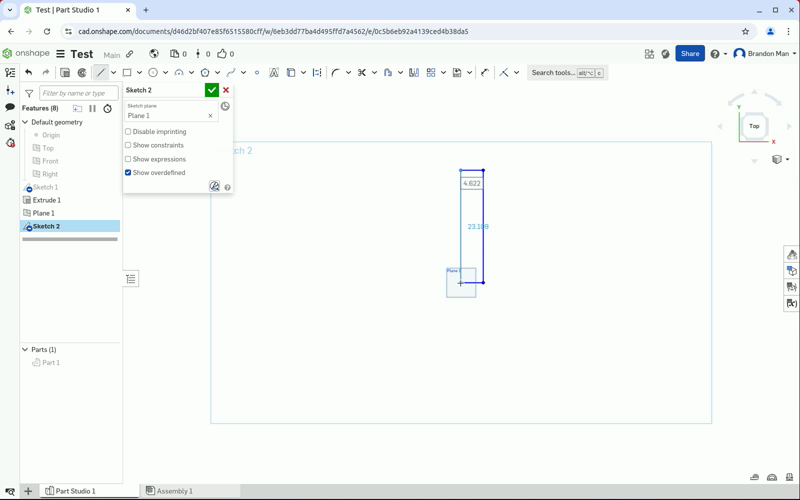
click(460, 282)
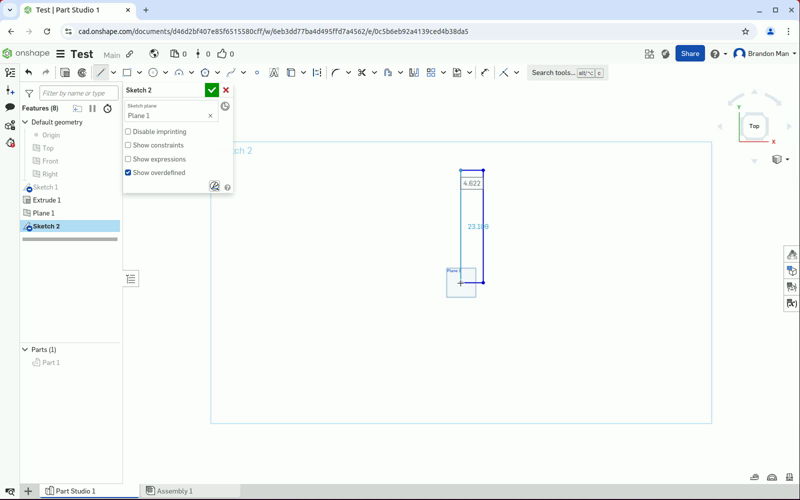
key(esc)
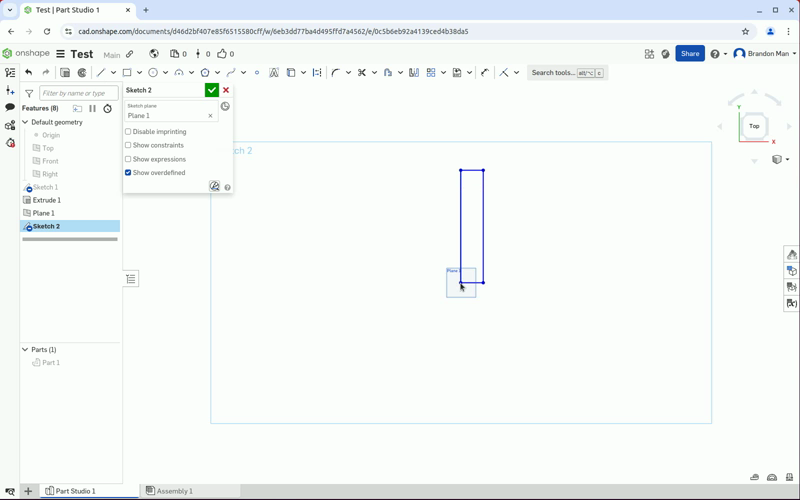
mouse_move(464, 249)
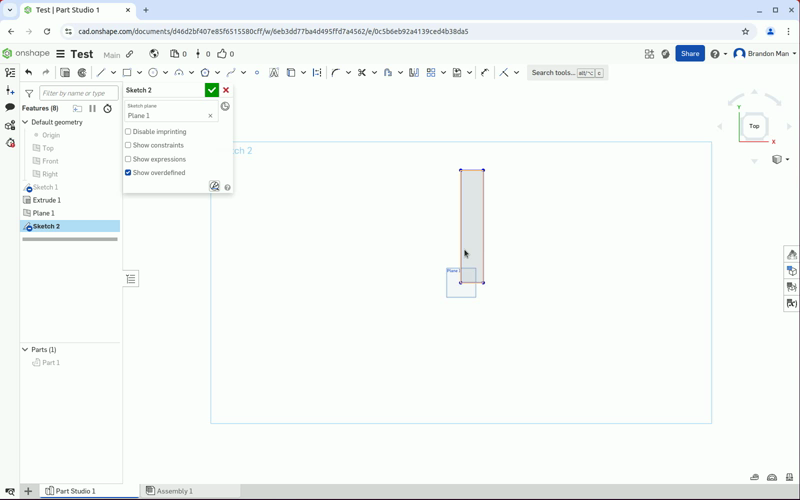
click(464, 249)
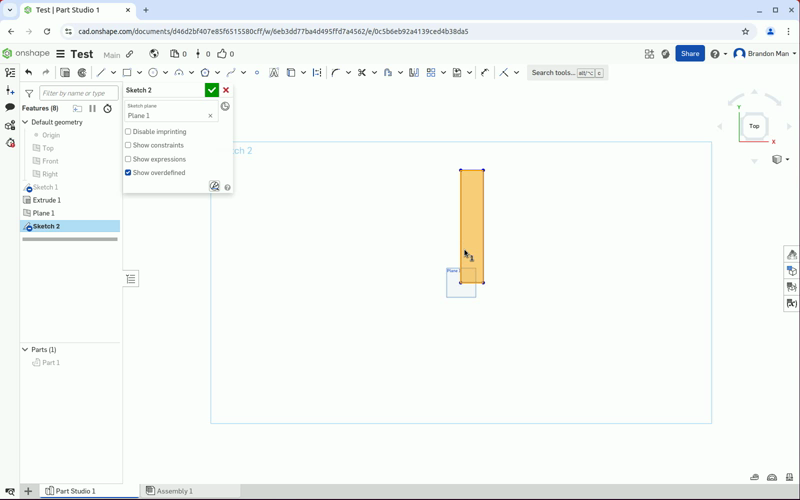
mouse_move(73, 352)
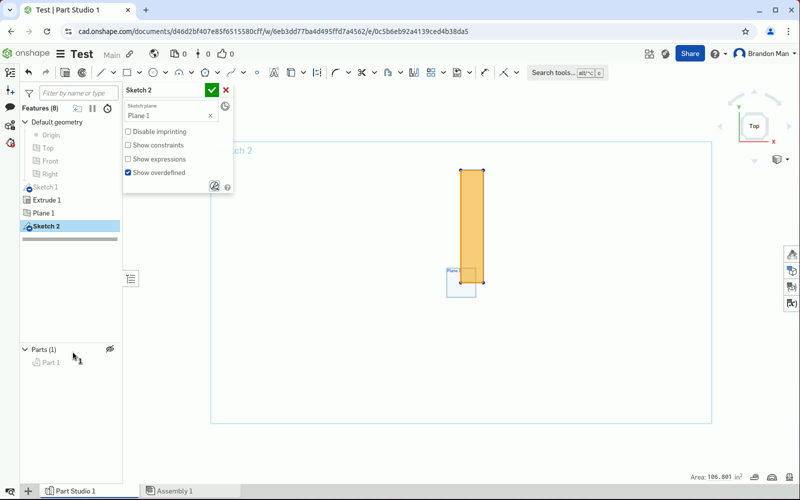
key(shift+y)
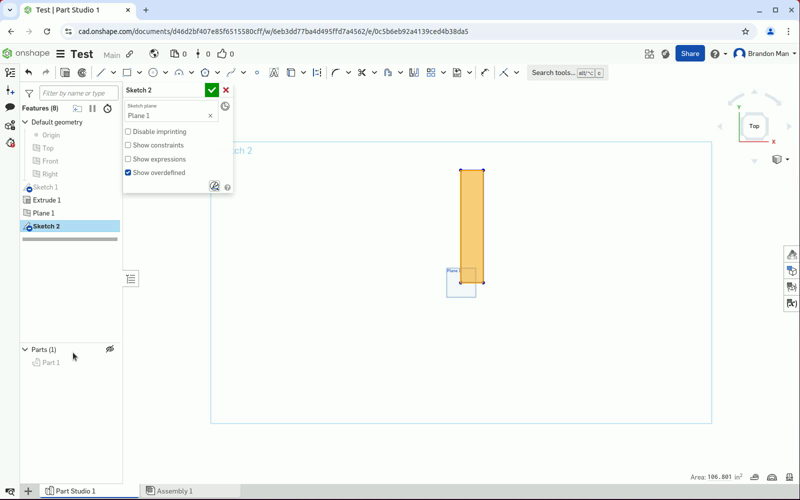
key(shift+e)
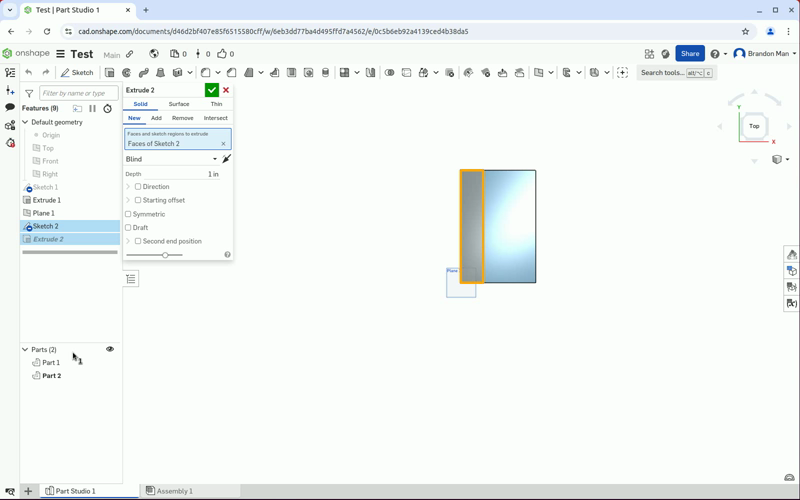
mouse_move(143, 106)
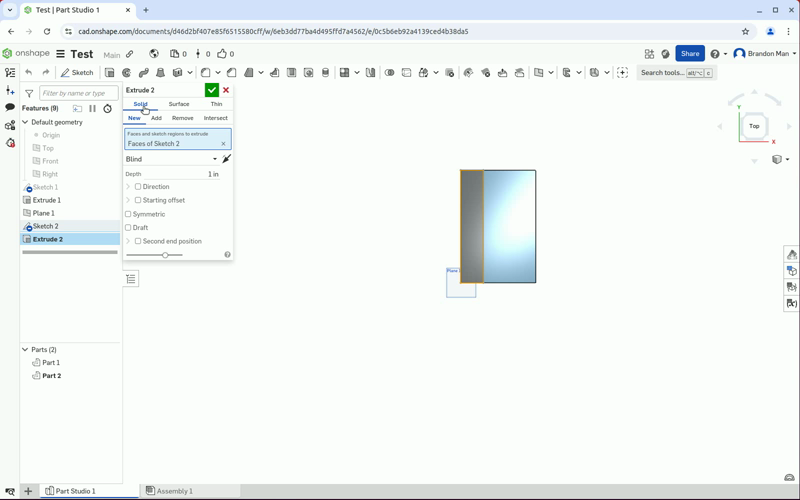
click(143, 106)
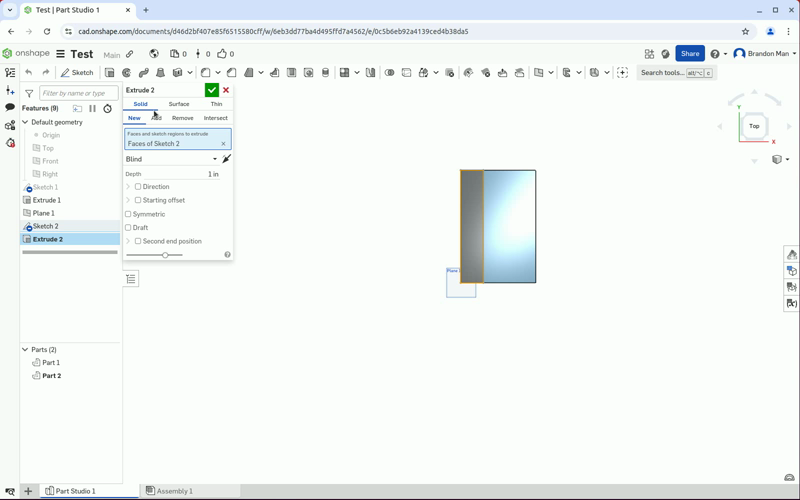
mouse_move(186, 120)
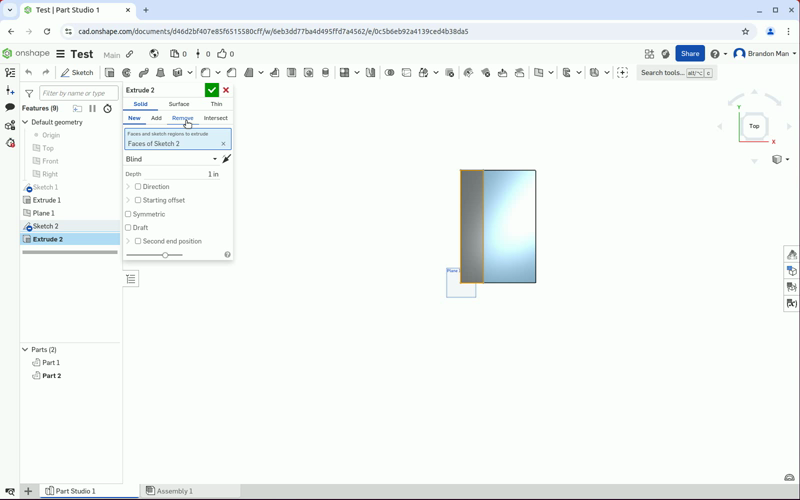
click(186, 120)
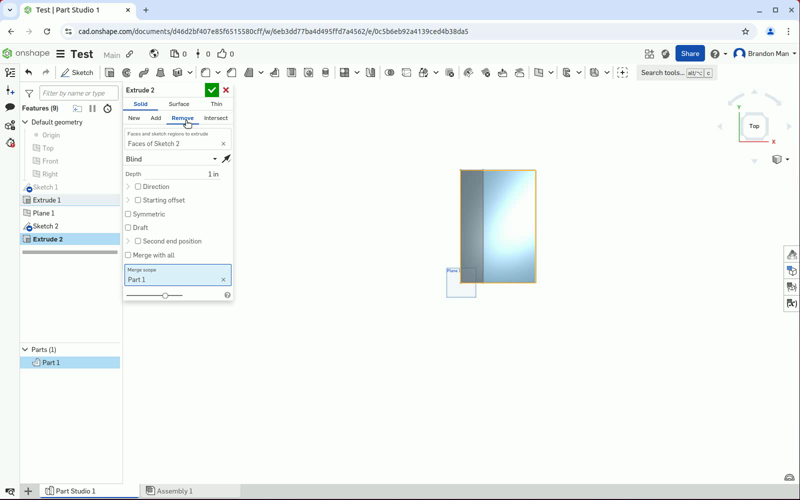
key(tab, 4)
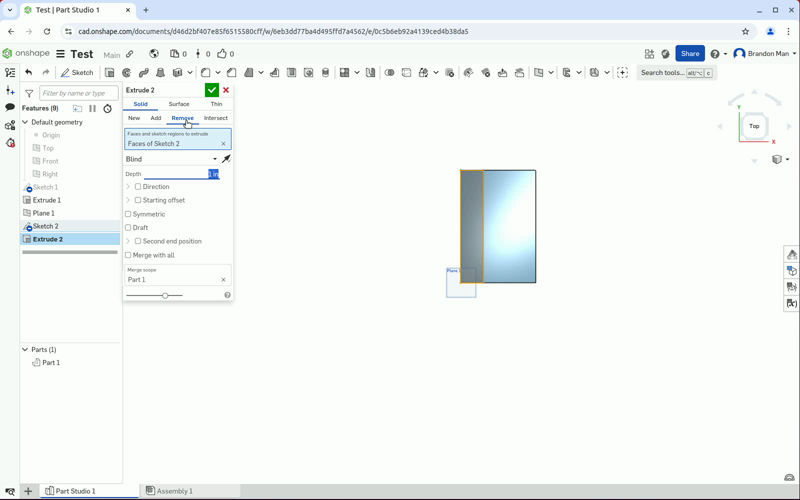
text(4.574)
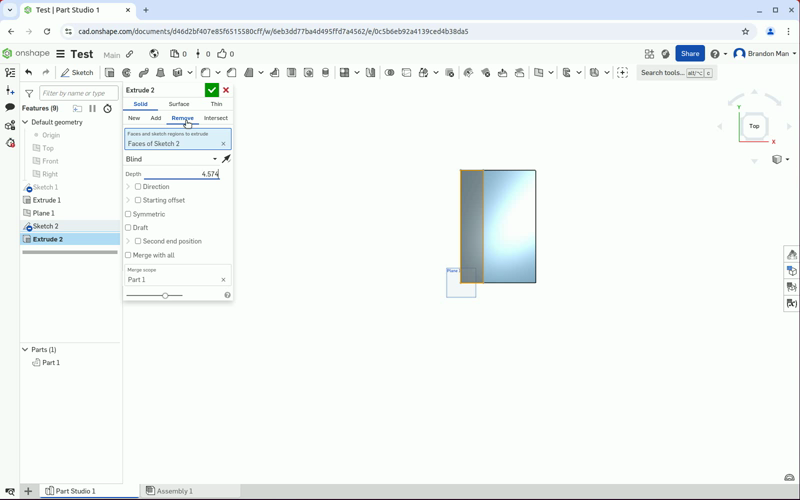
key(tab, 6)
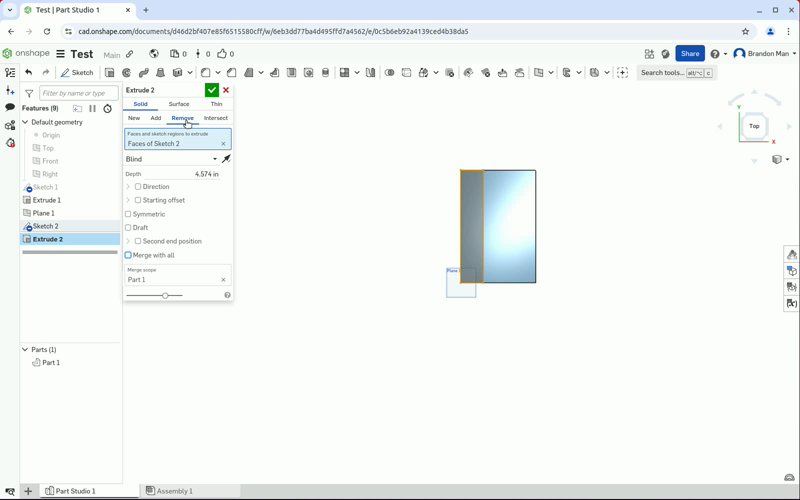
key(space)
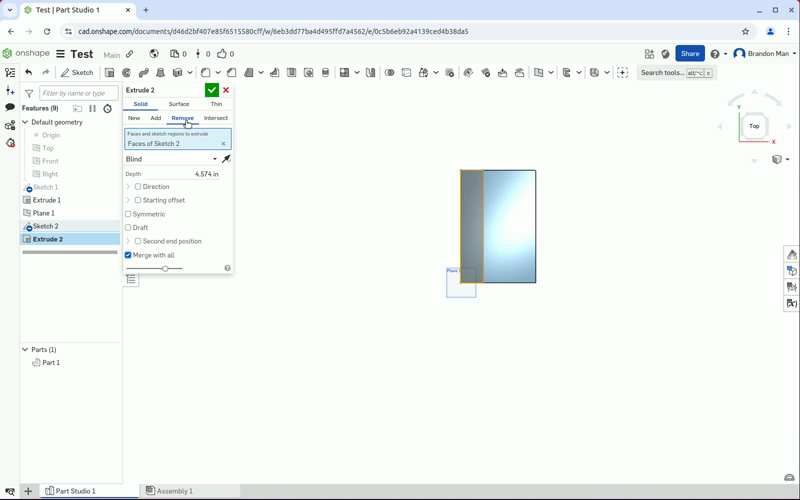
key(enter)
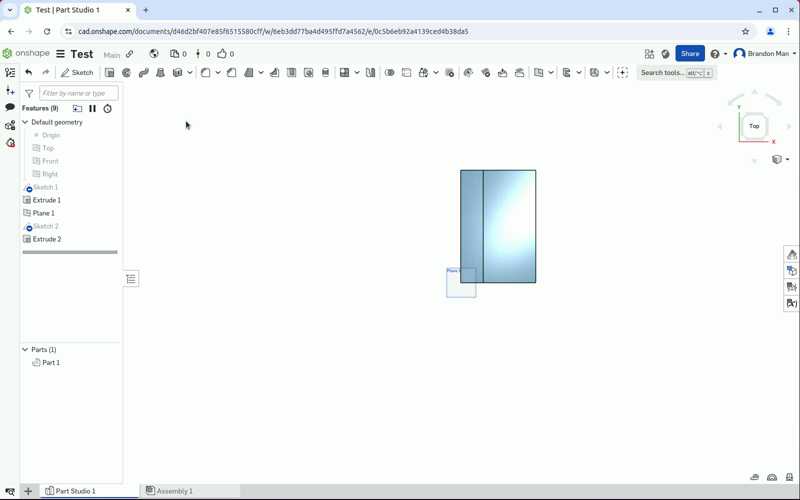
key(shift+h)
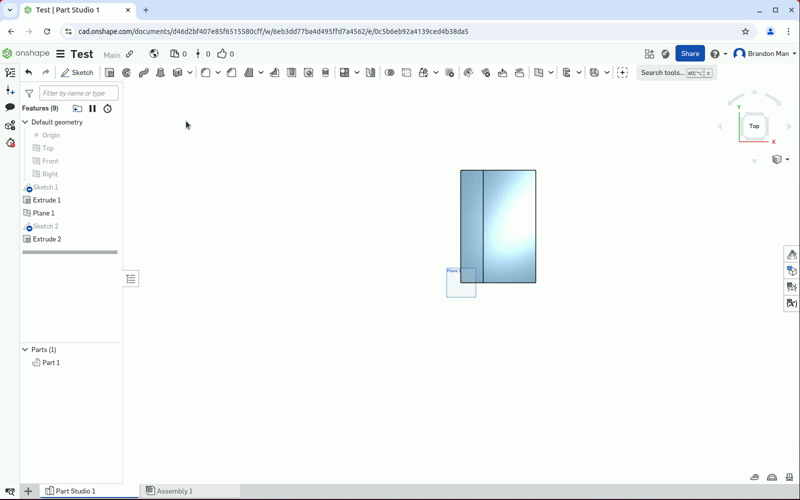
key(shift+h)
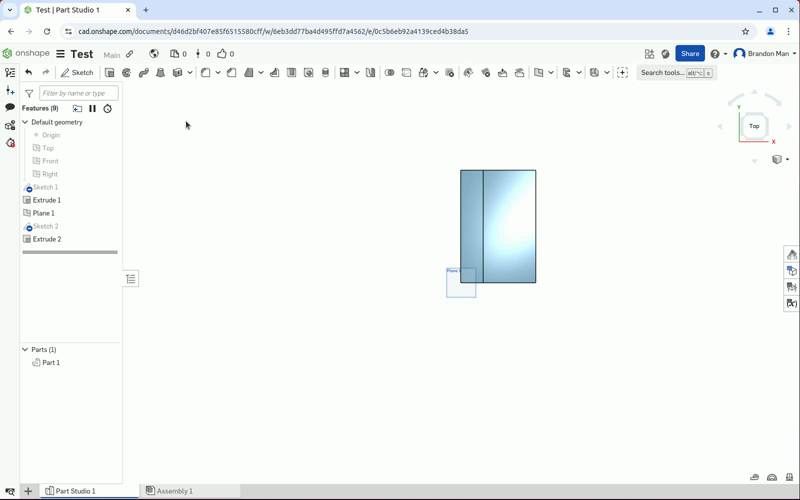
mouse_move(73, 189)
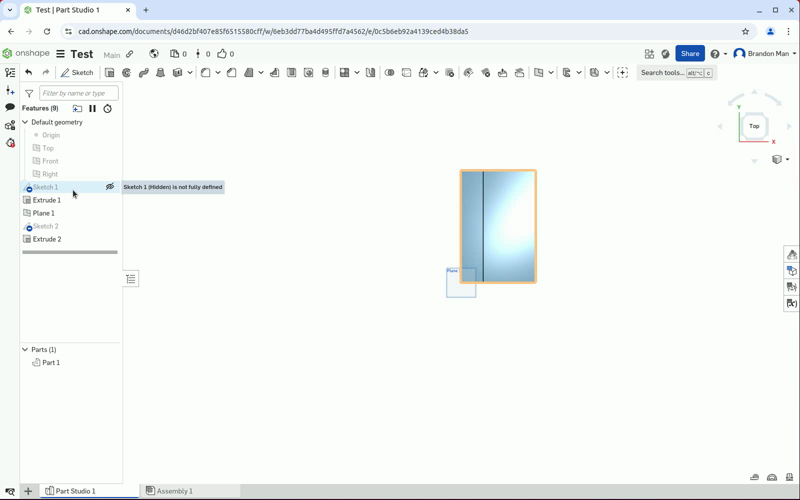
click(73, 189)
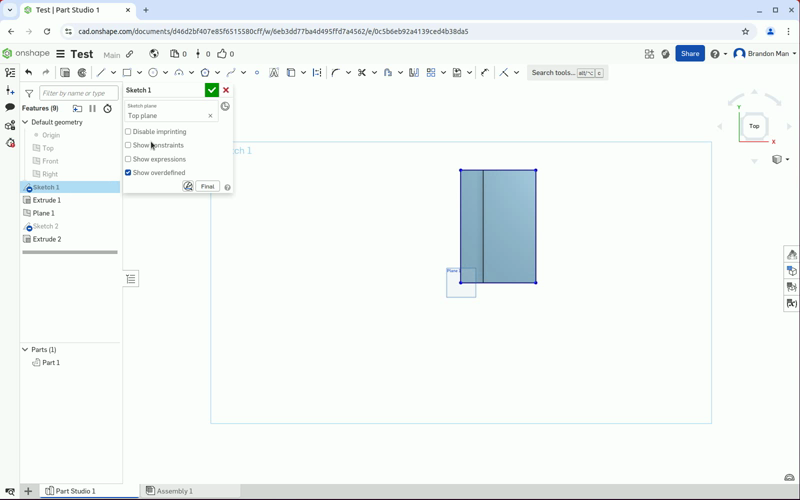
mouse_move(229, 92)
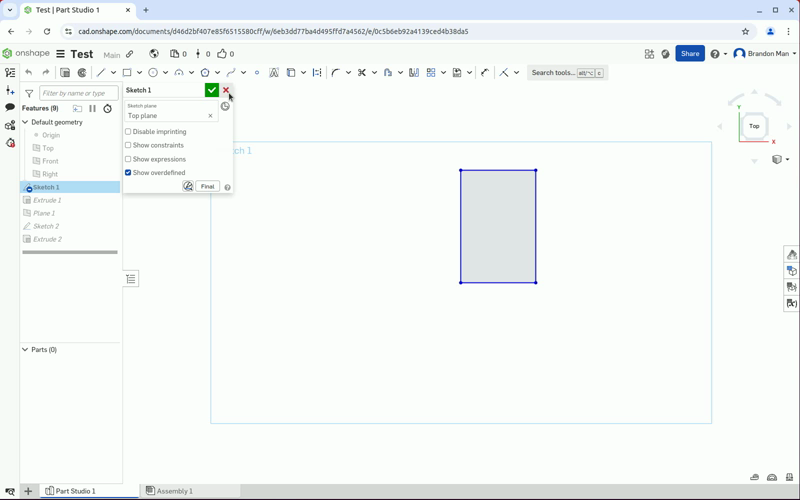
click(229, 92)
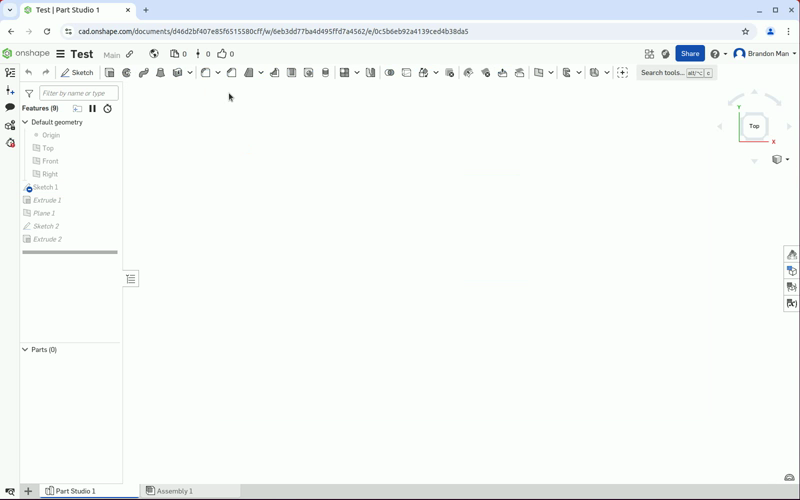
key(shift+s)
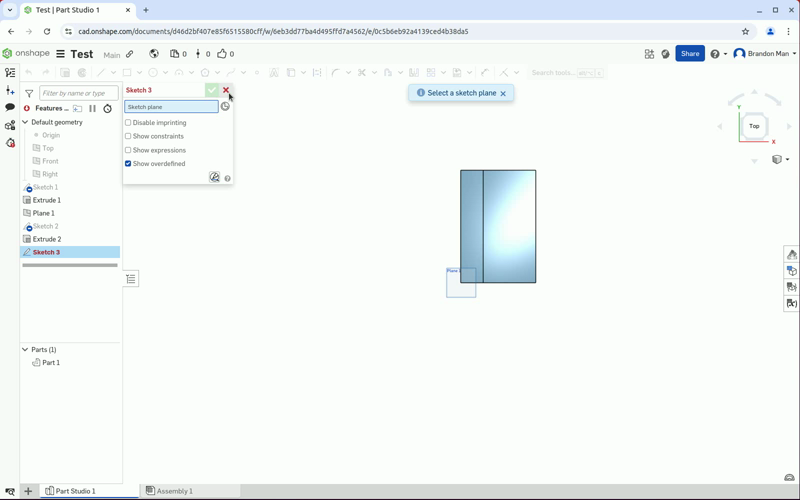
mouse_move(73, 215)
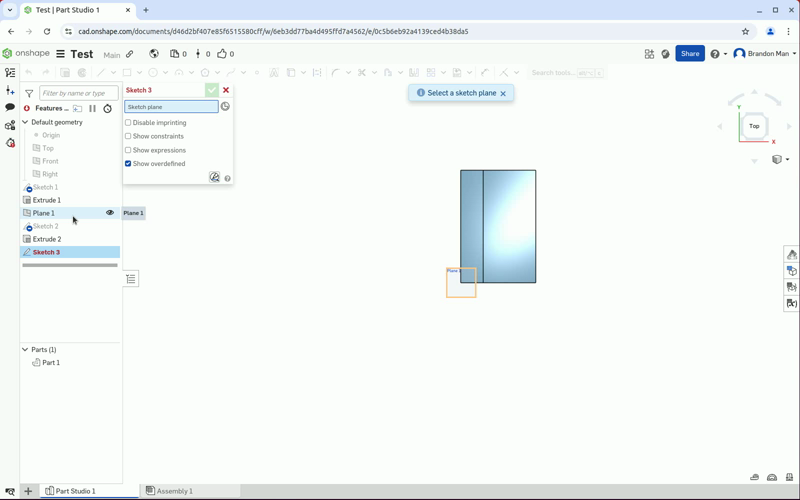
click(73, 215)
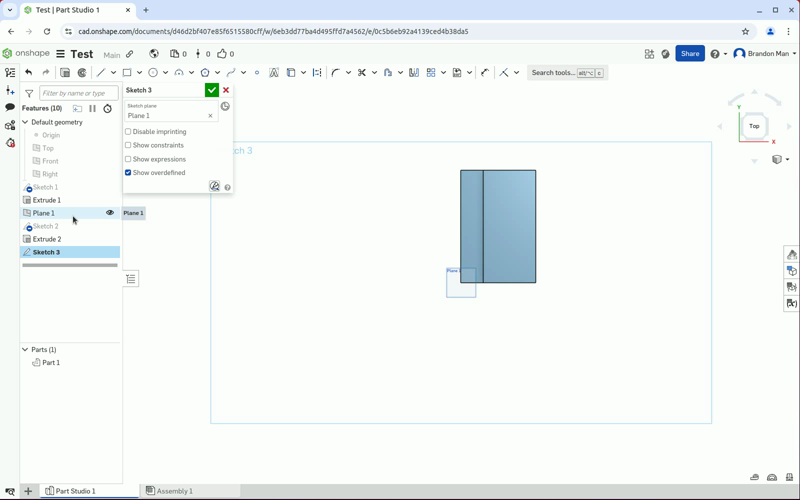
mouse_move(73, 352)
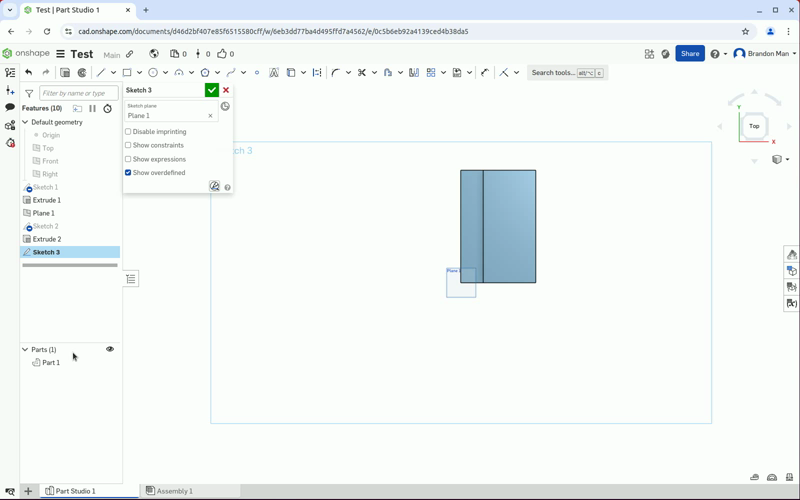
key(y)
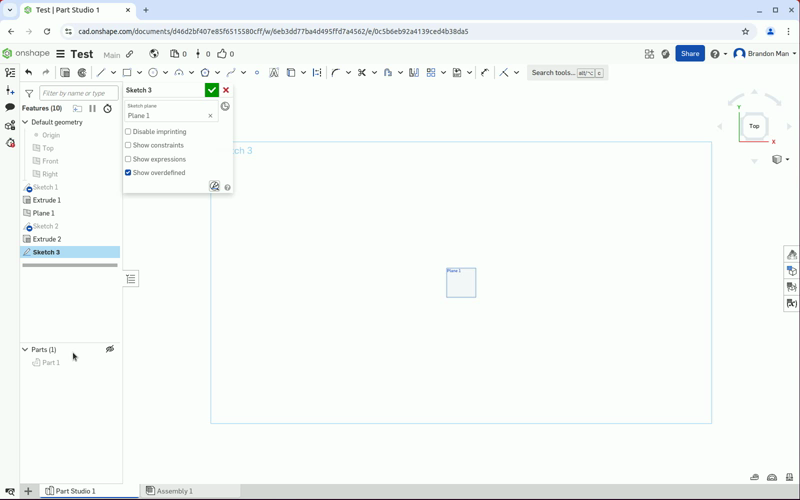
key(c)
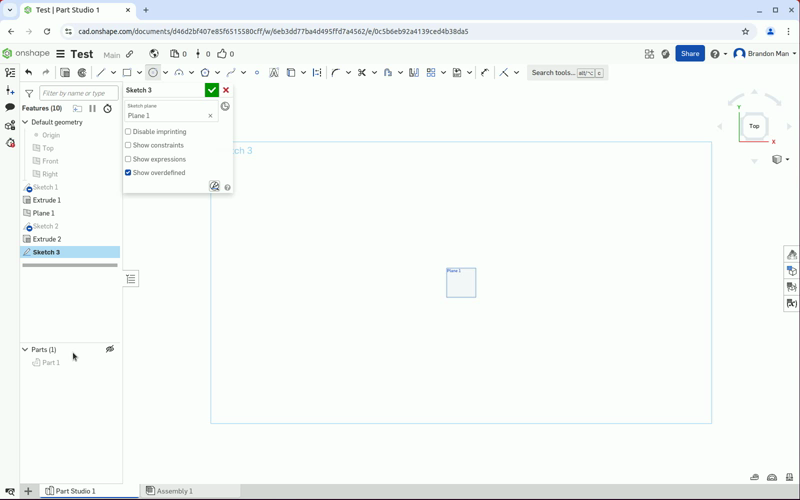
key_down(shift)
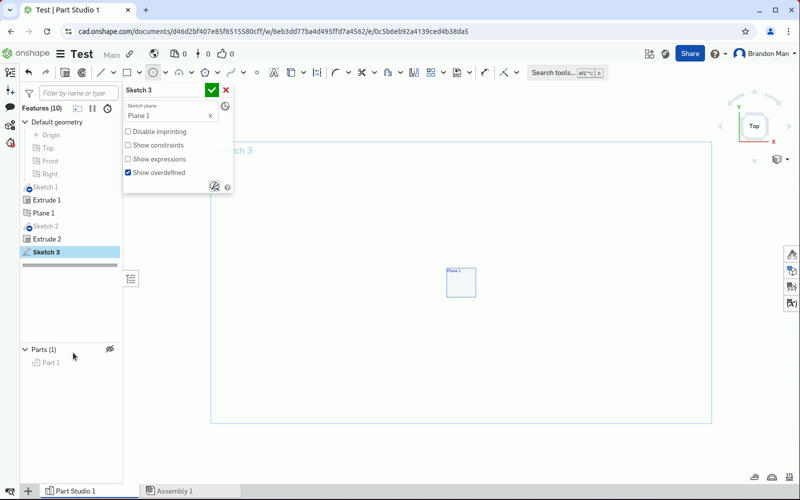
mouse_move(510, 226)
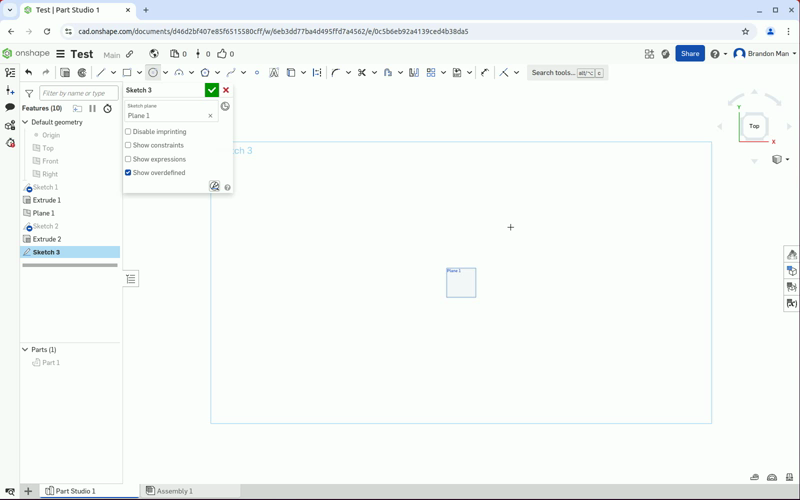
click(510, 226)
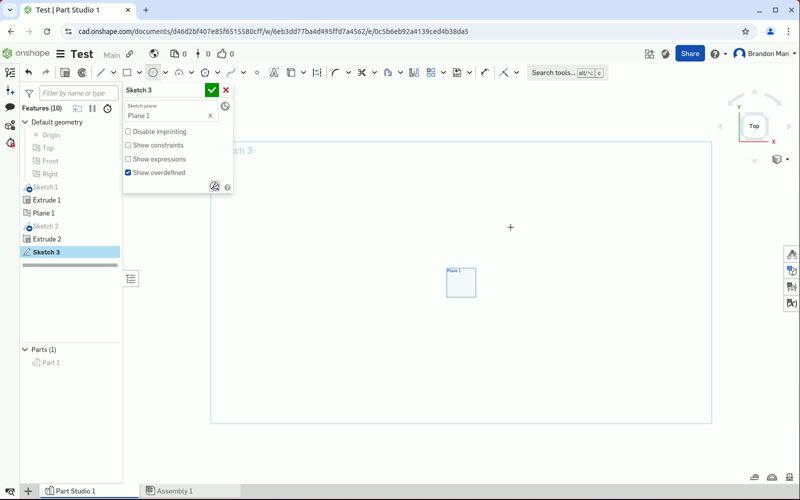
key_up(shift)
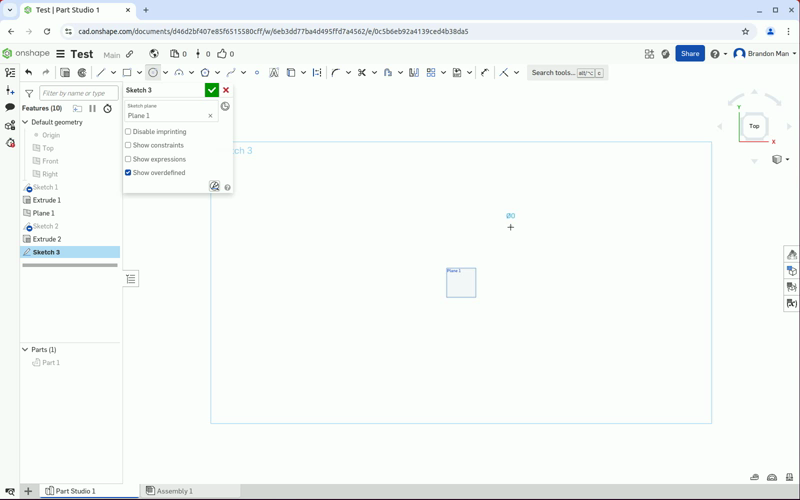
mouse_move(526, 226)
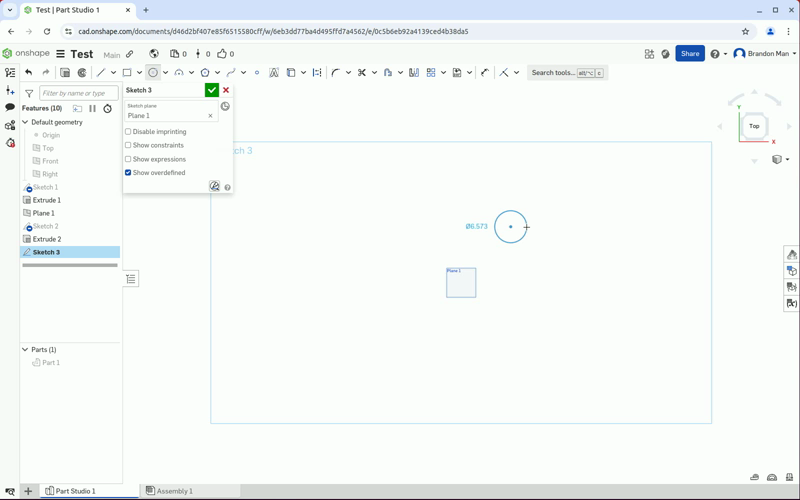
click(526, 226)
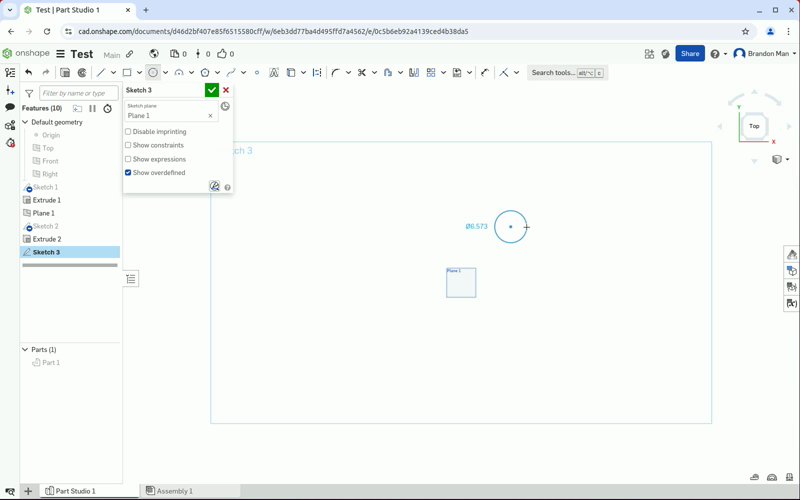
key(esc)
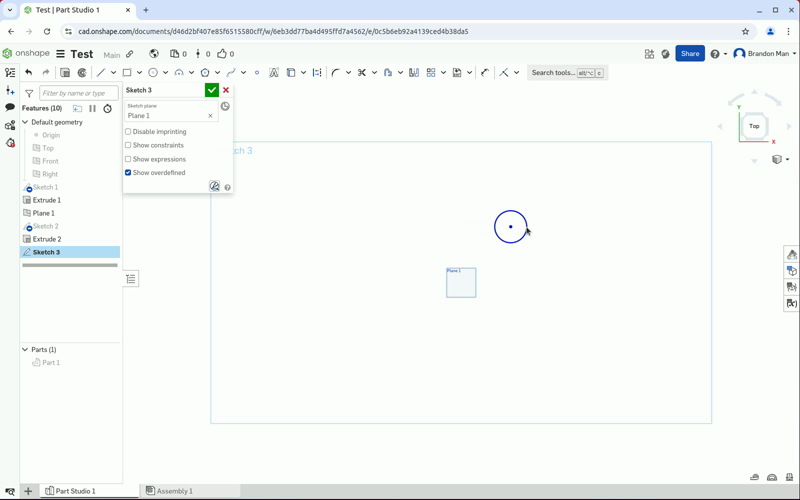
mouse_move(511, 228)
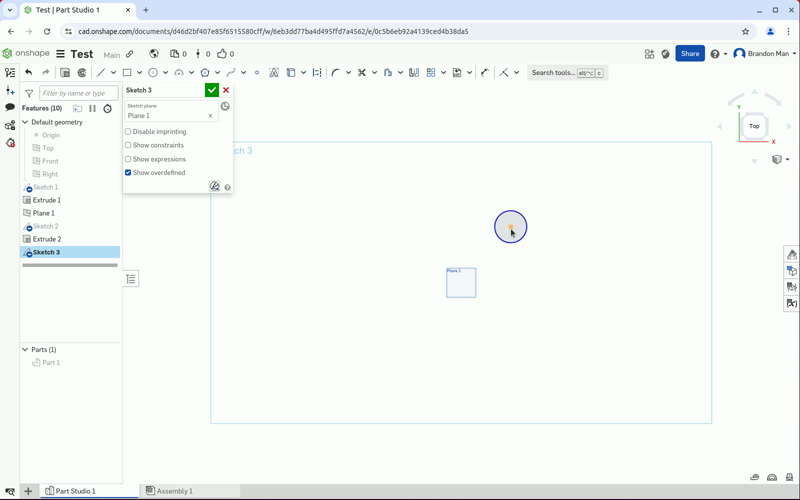
scroll(6)
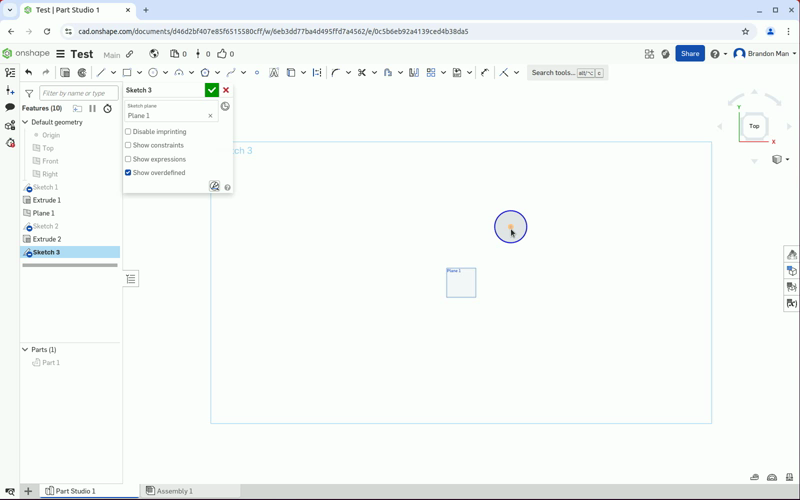
scroll(6)
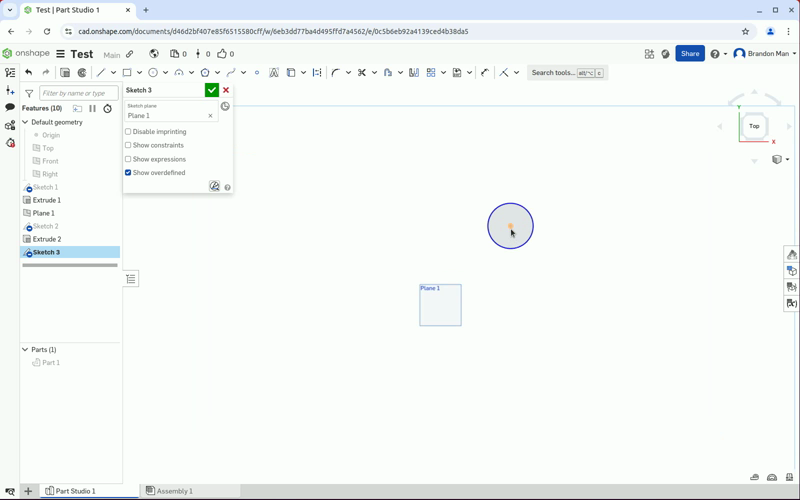
scroll(6)
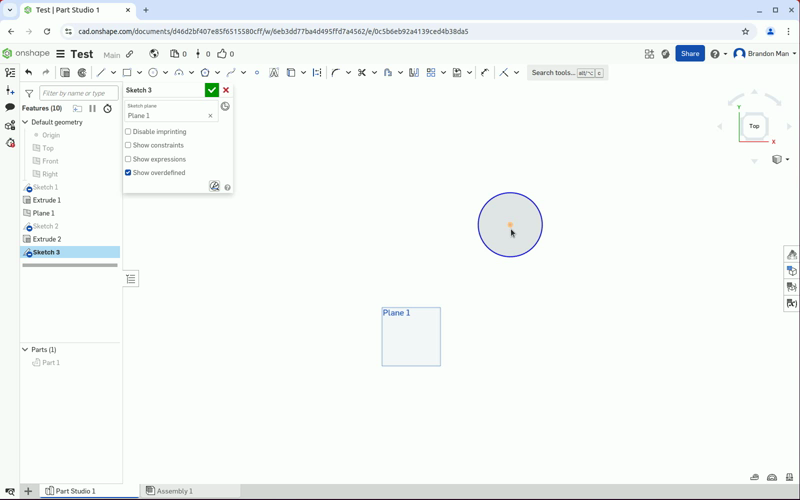
scroll(6)
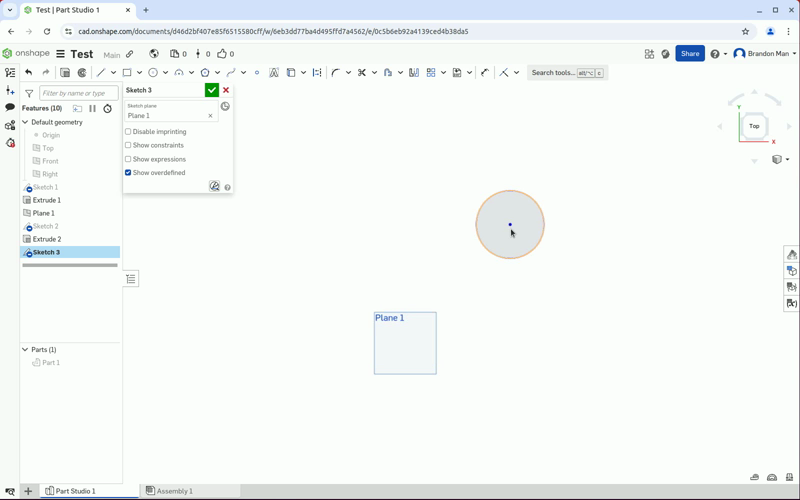
scroll(6)
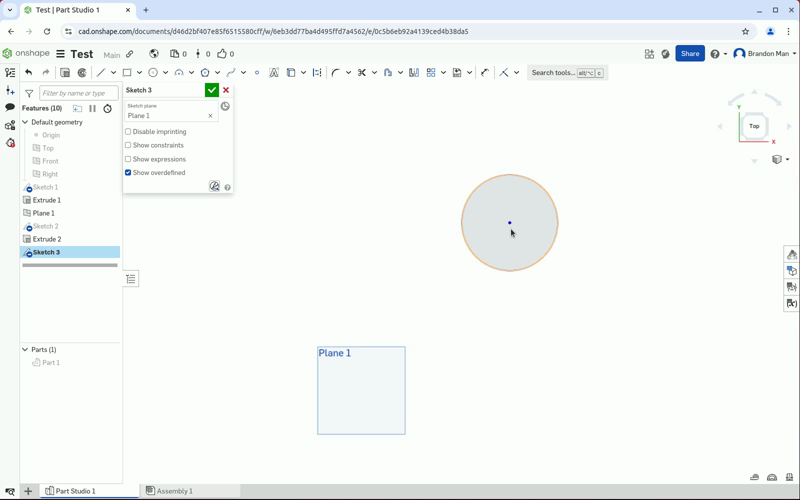
scroll(6)
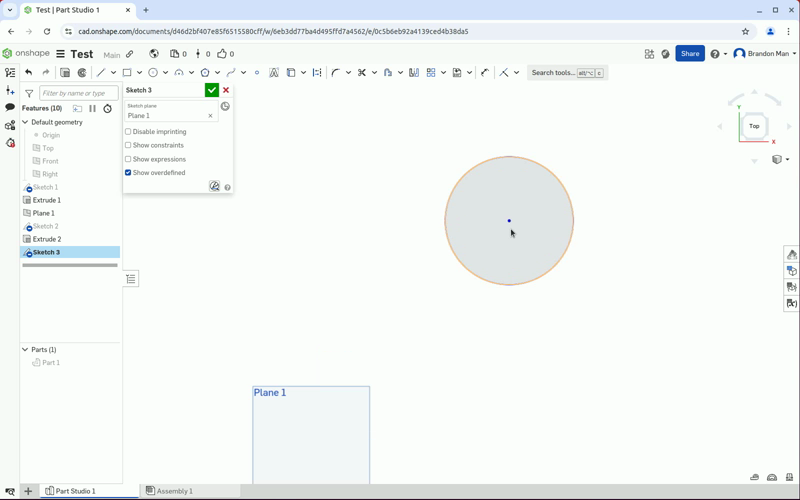
scroll(6)
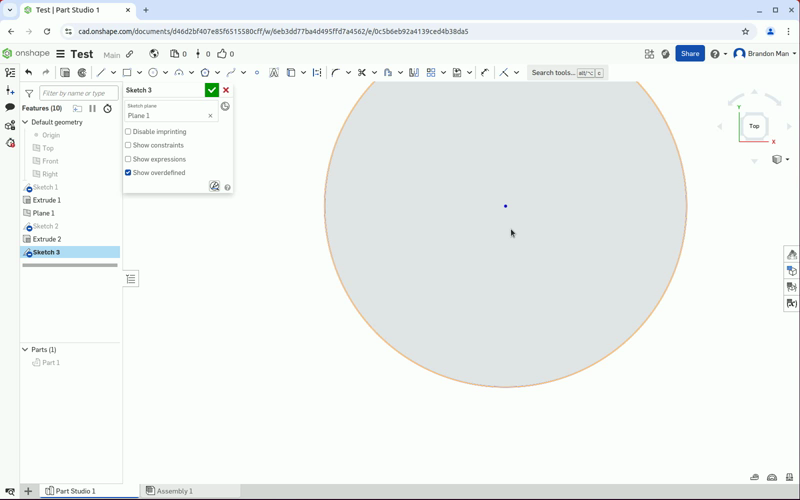
click(511, 228)
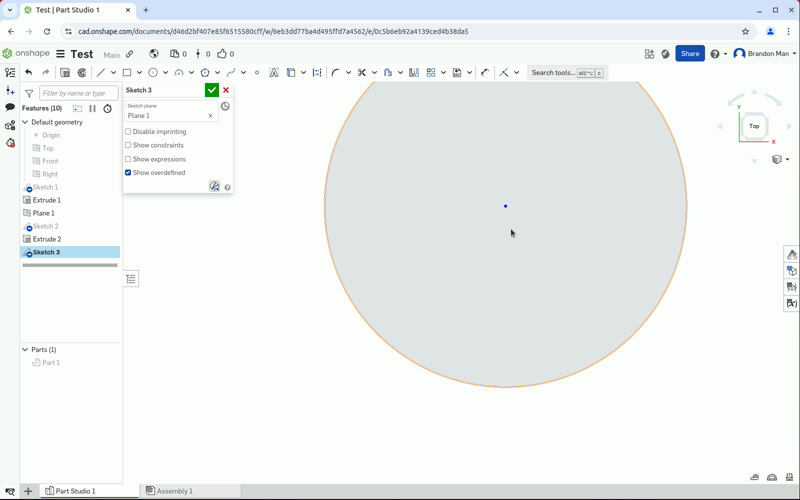
scroll(-6)
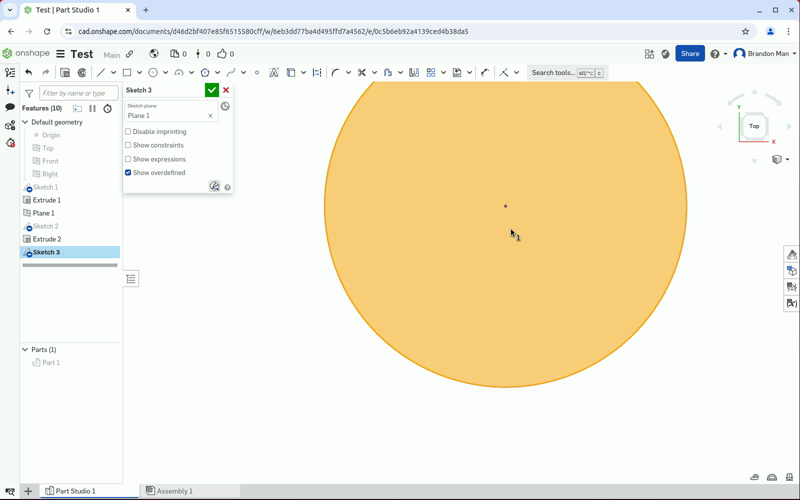
scroll(-6)
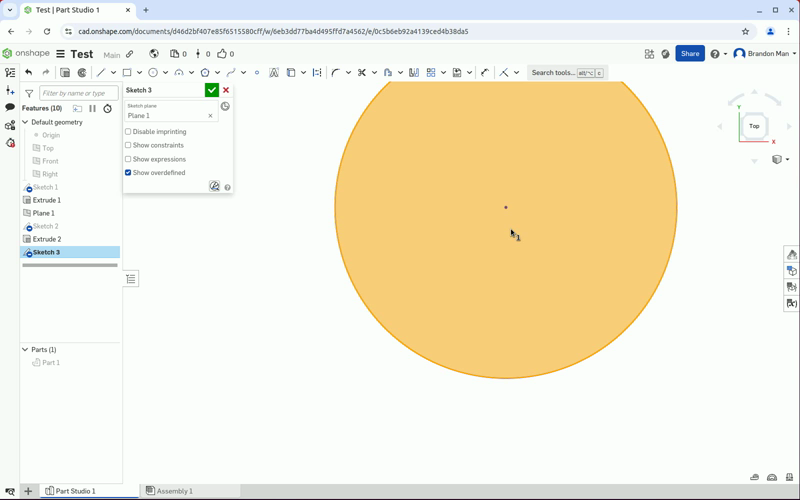
scroll(-6)
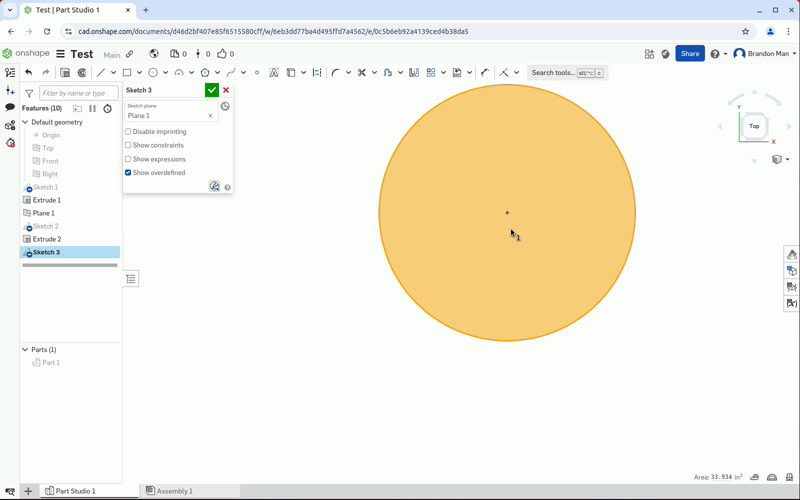
scroll(-6)
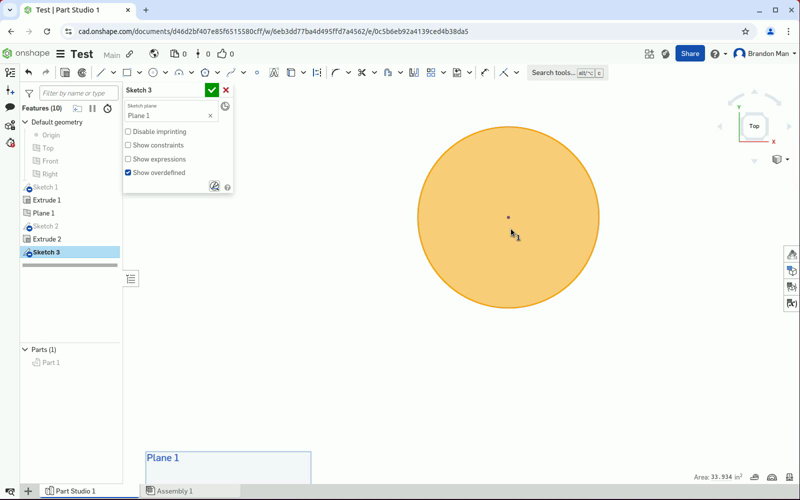
scroll(-6)
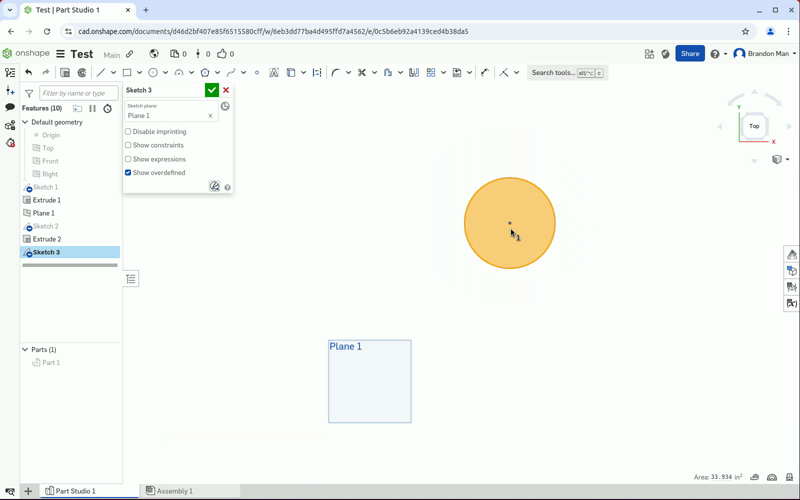
scroll(-6)
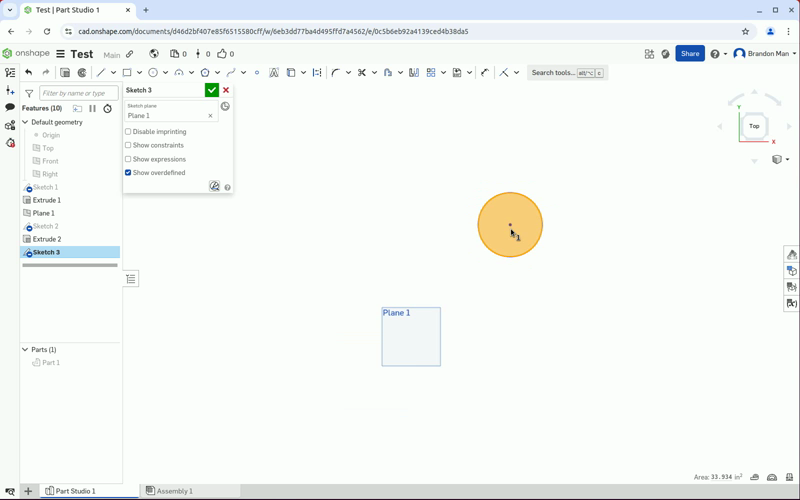
scroll(-6)
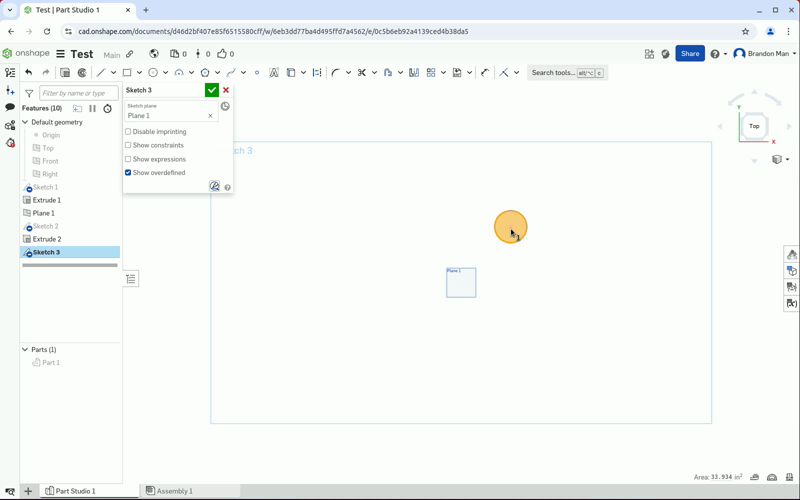
mouse_move(73, 352)
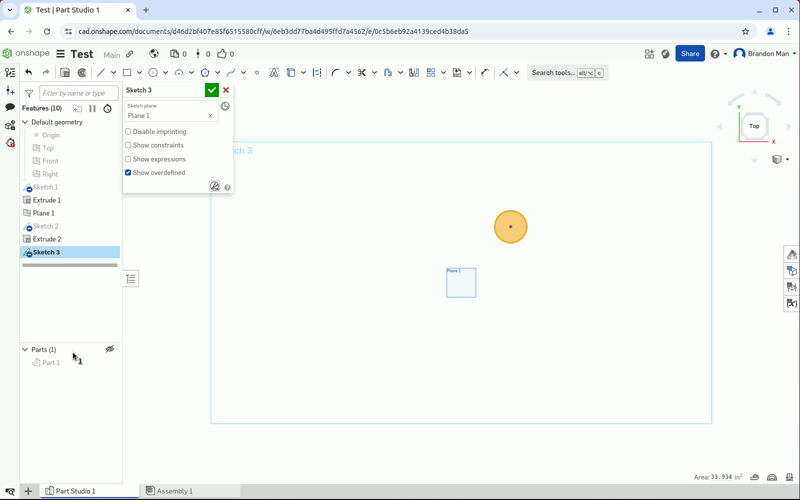
key(shift+y)
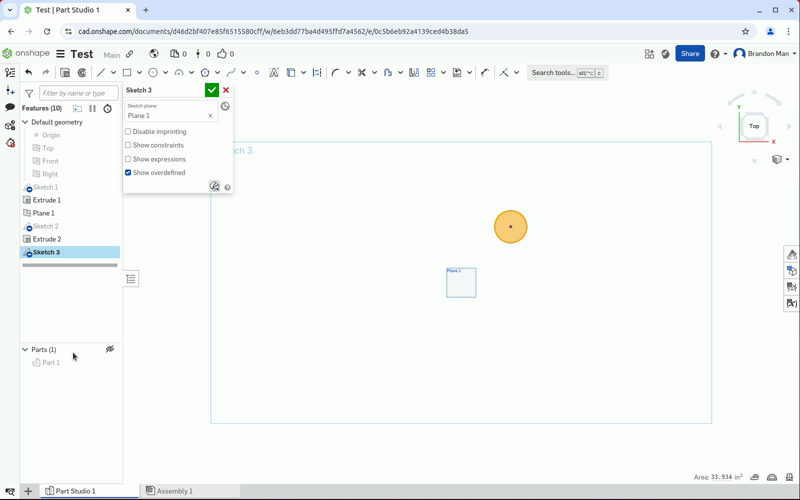
key(shift+e)
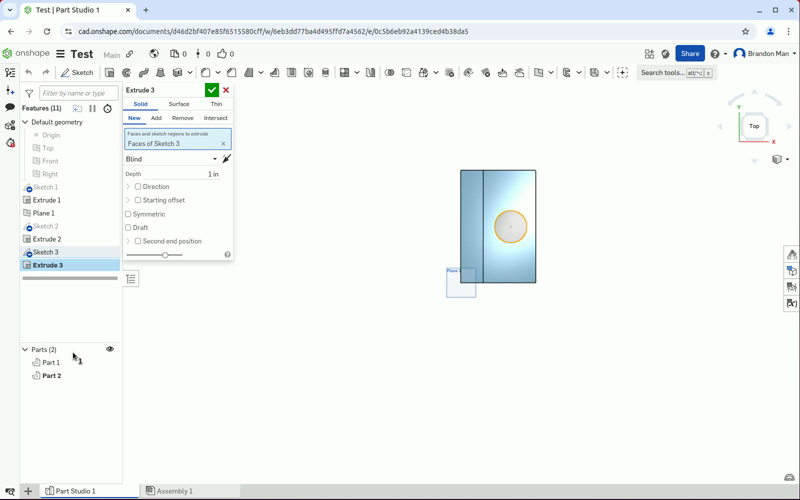
mouse_move(143, 106)
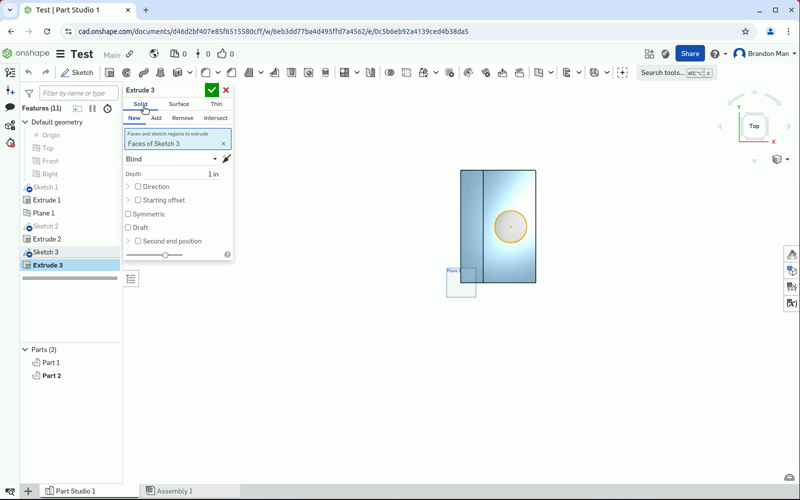
click(143, 106)
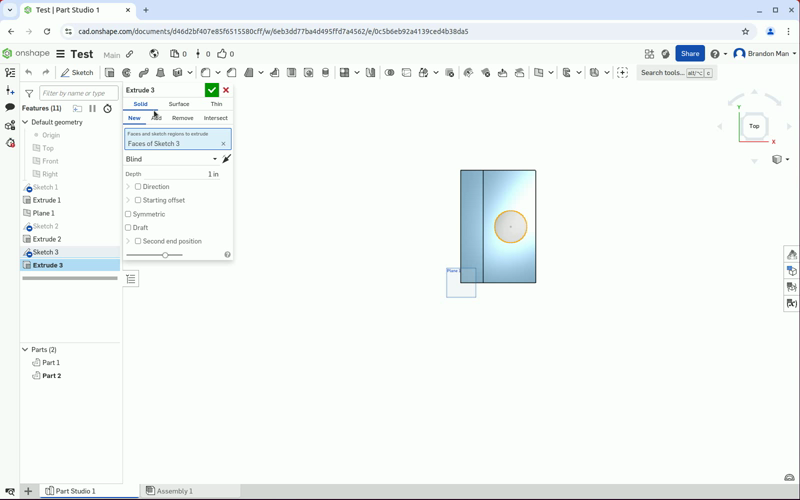
mouse_move(186, 120)
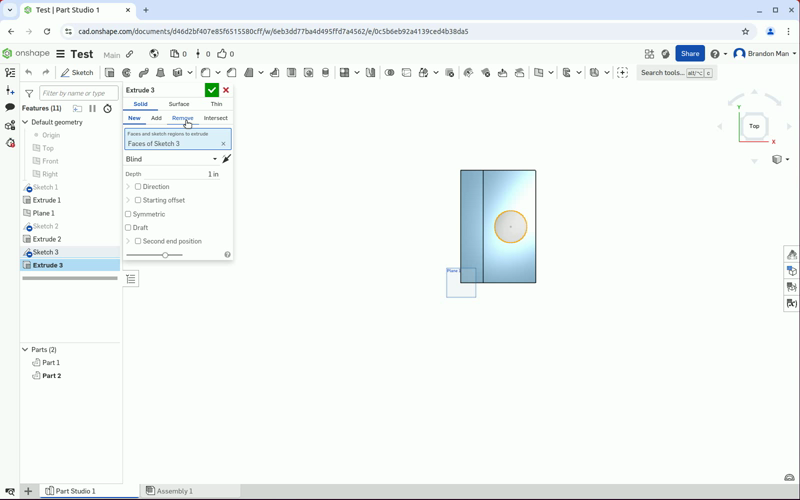
click(186, 120)
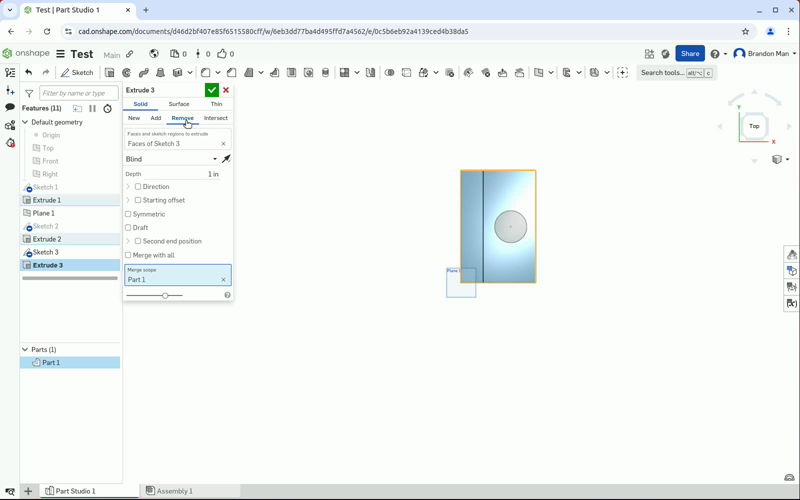
key(tab, 4)
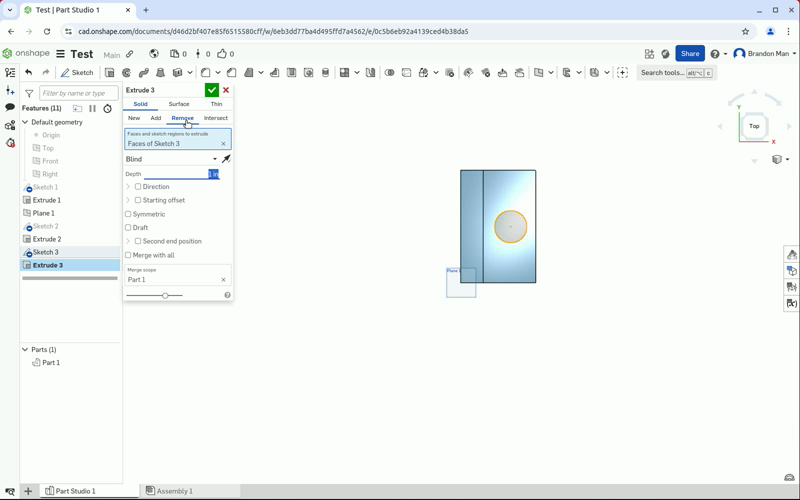
text(30.811)
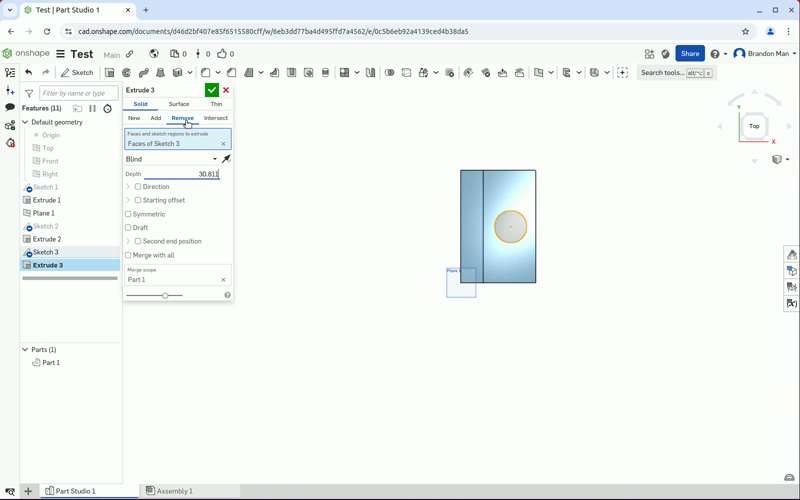
key(tab, 6)
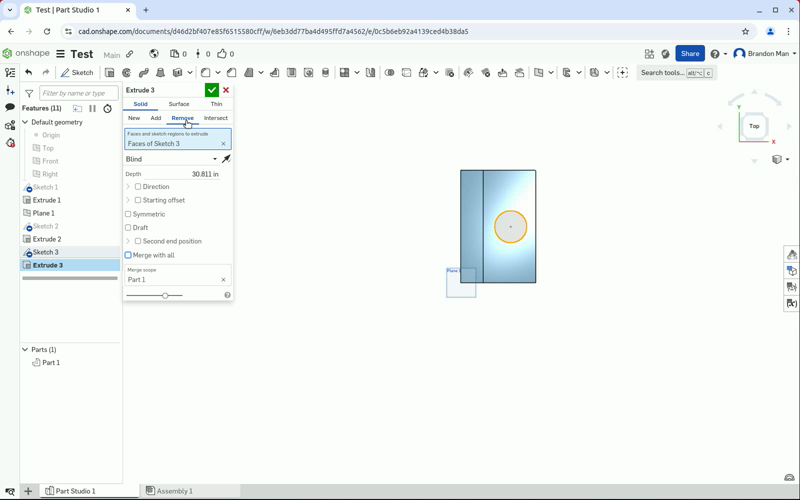
key(space)
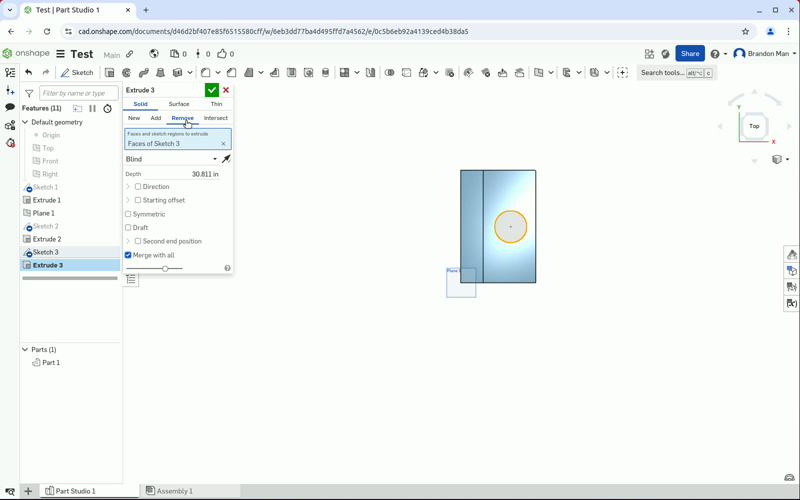
key(enter)
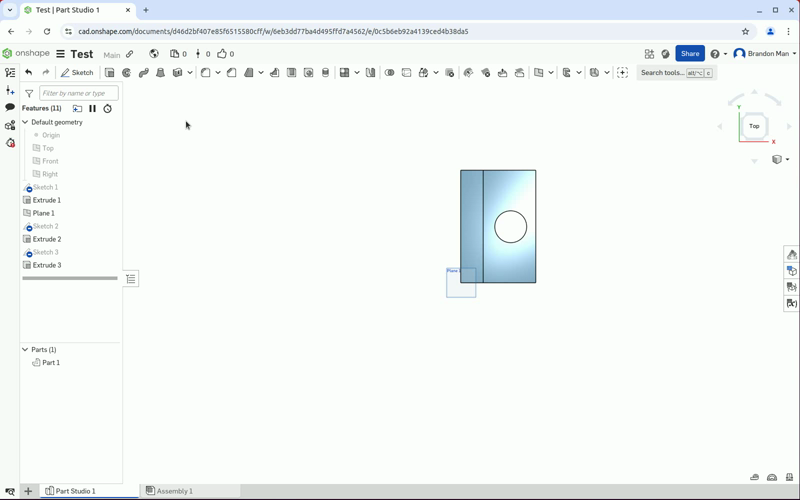
key(shift+h)
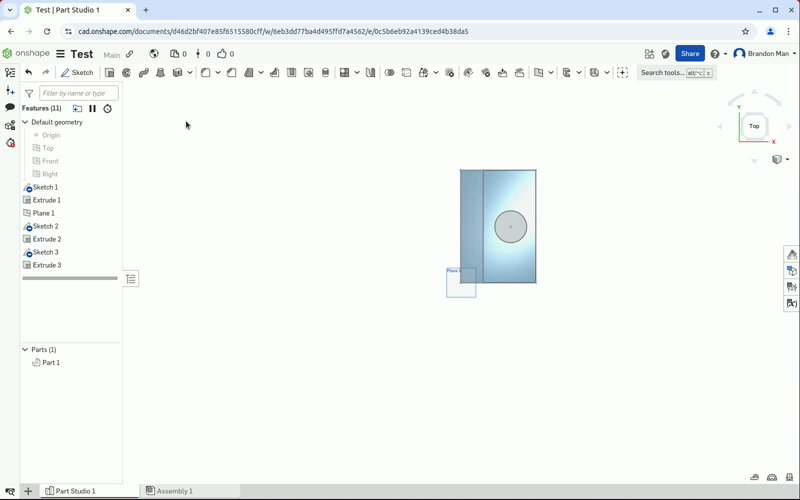
key(shift+h)
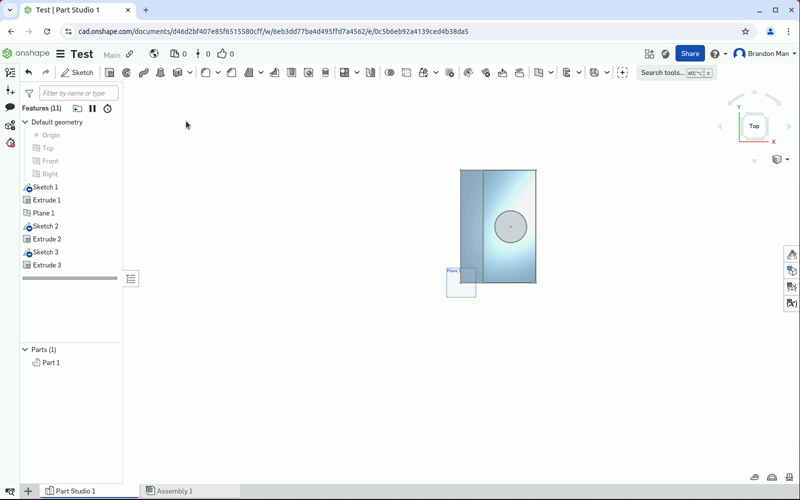
key(shift+7)
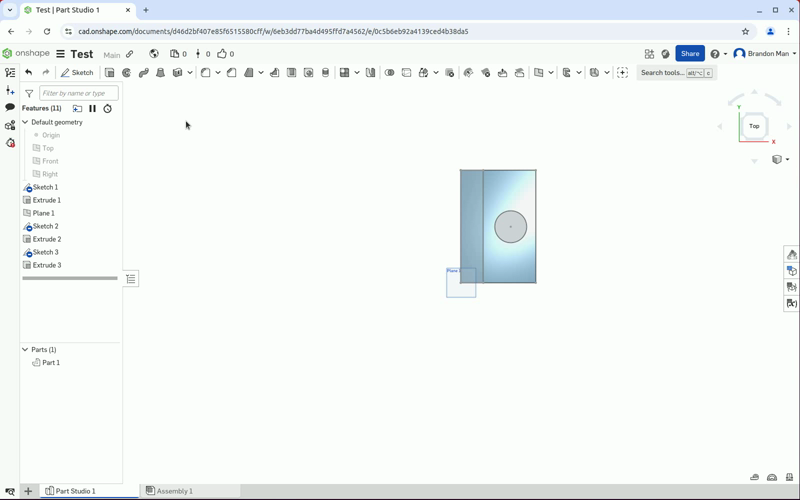
key(up, 3)
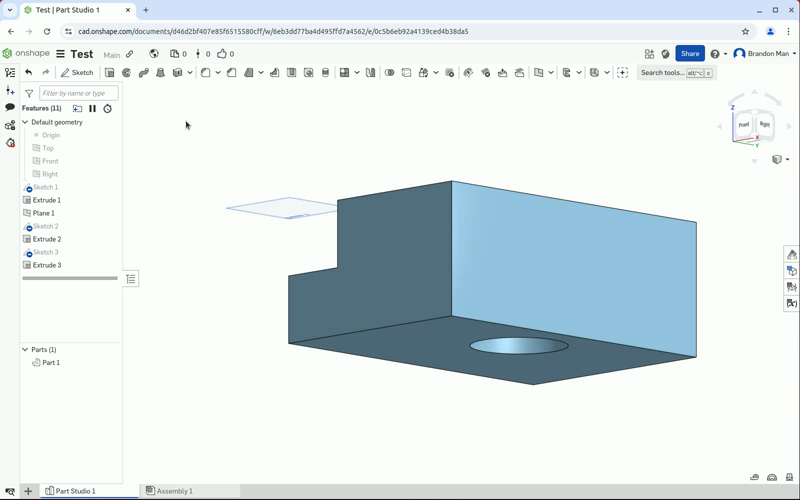
key(left, 3)
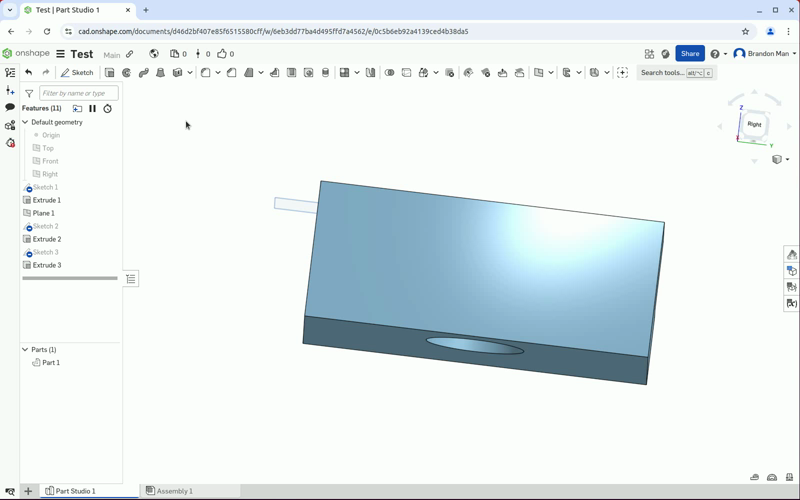
key(right, 3)
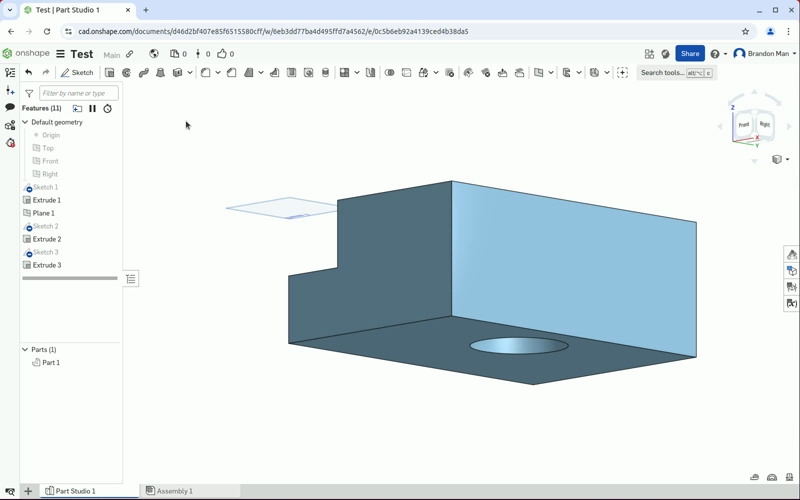
key(down, 3)
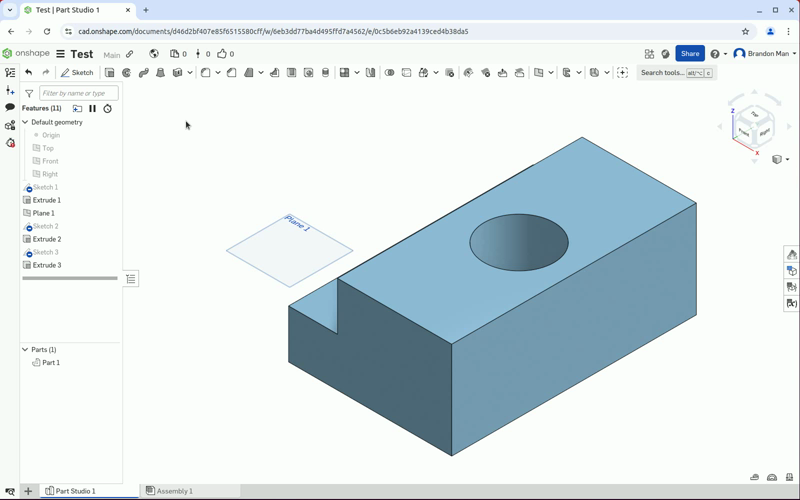
mouse_move(73, 189)
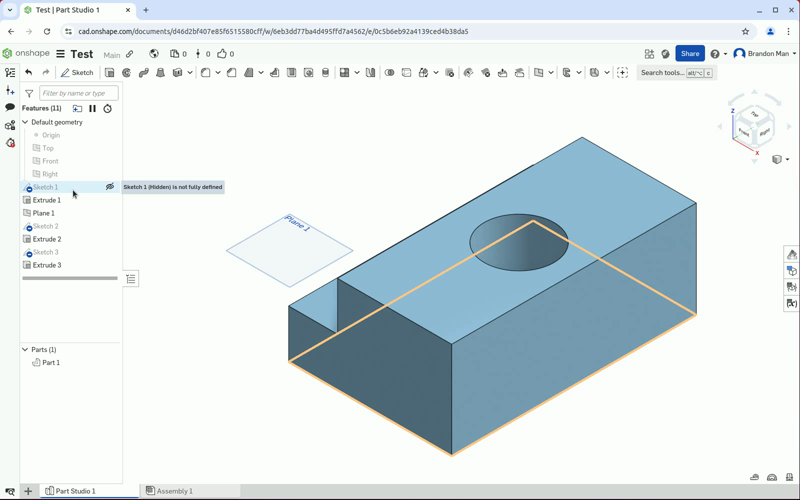
click(73, 189)